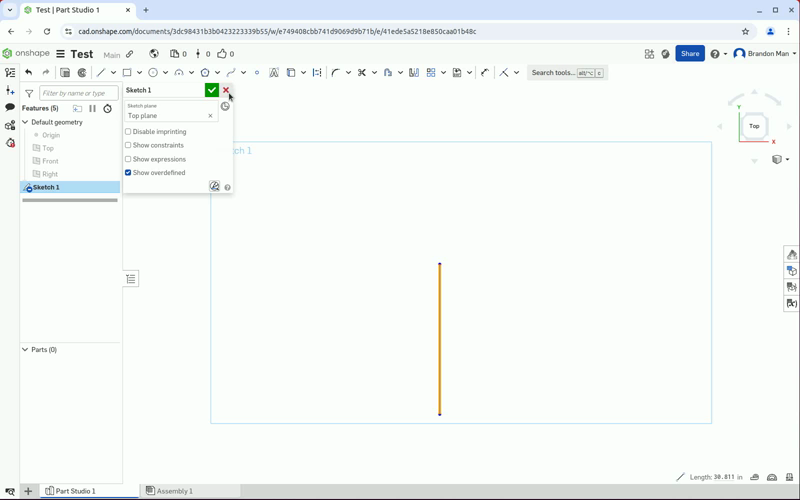
key(shift+h)
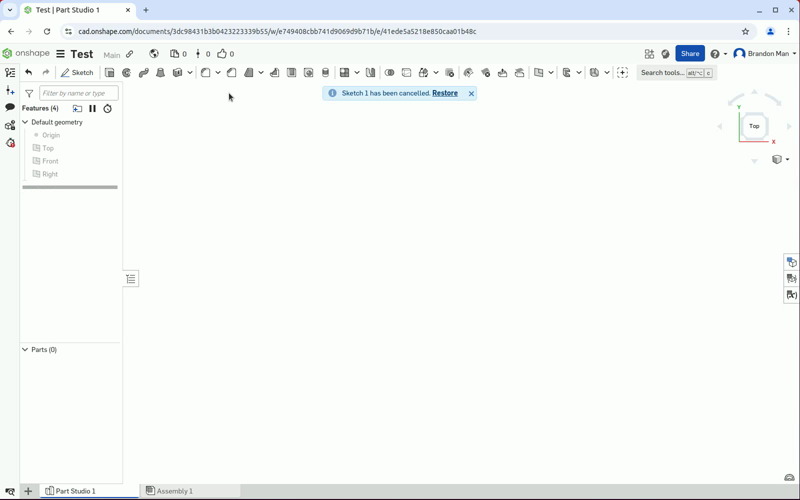
mouse_move(73, 352)
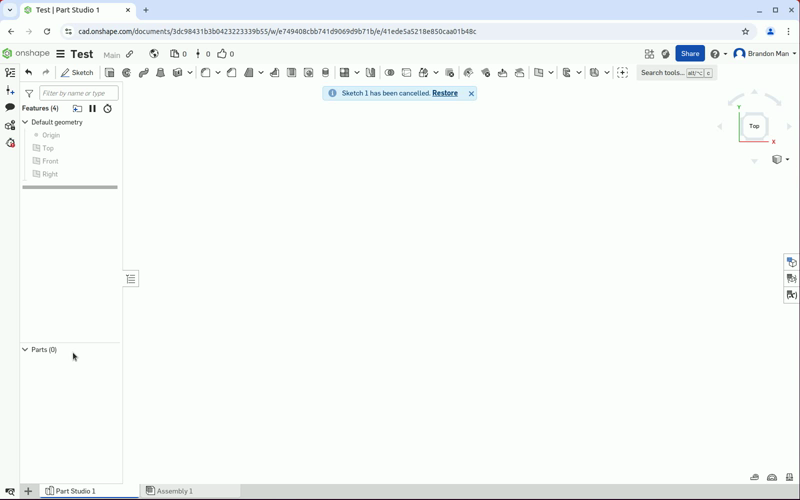
key(y)
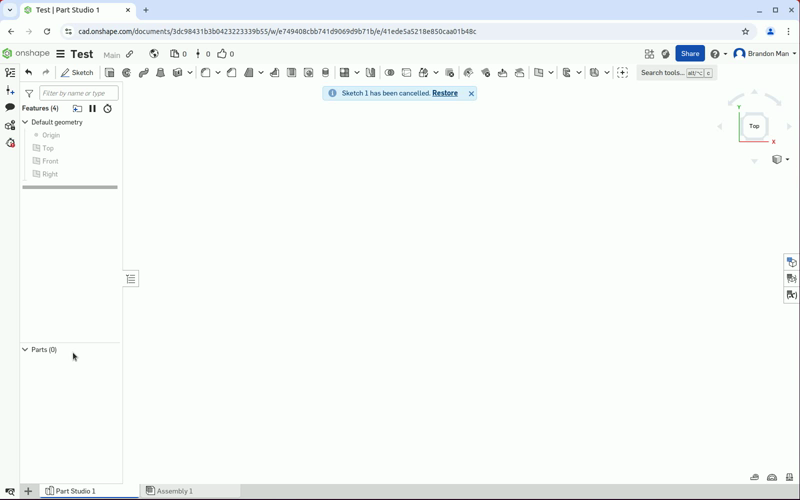
key(shift+p)
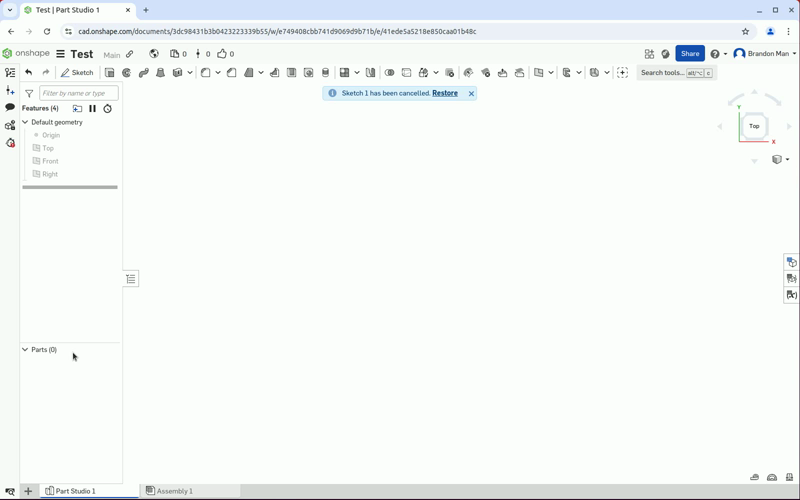
key(space)
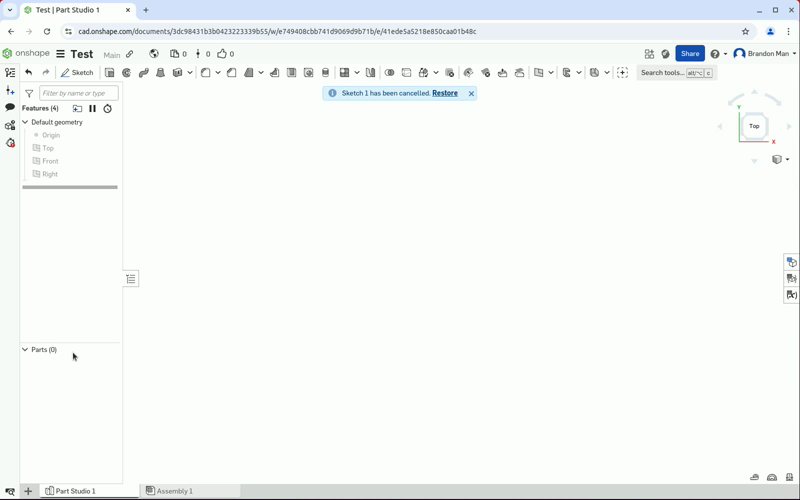
key_down(shift)
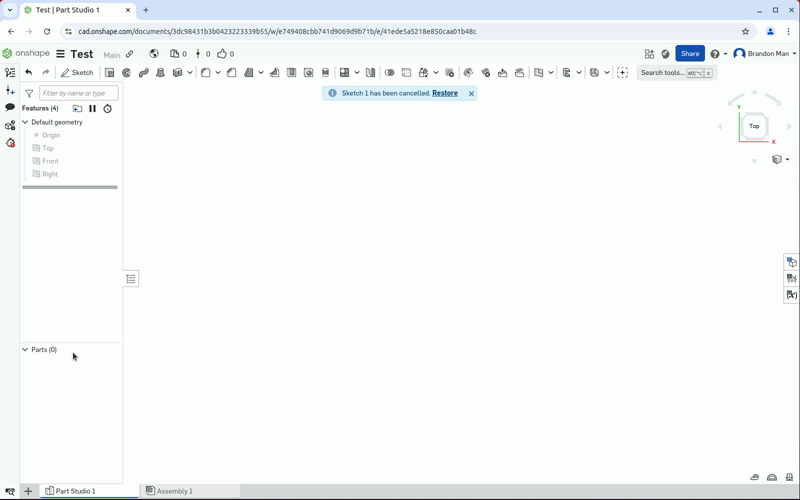
key(up)
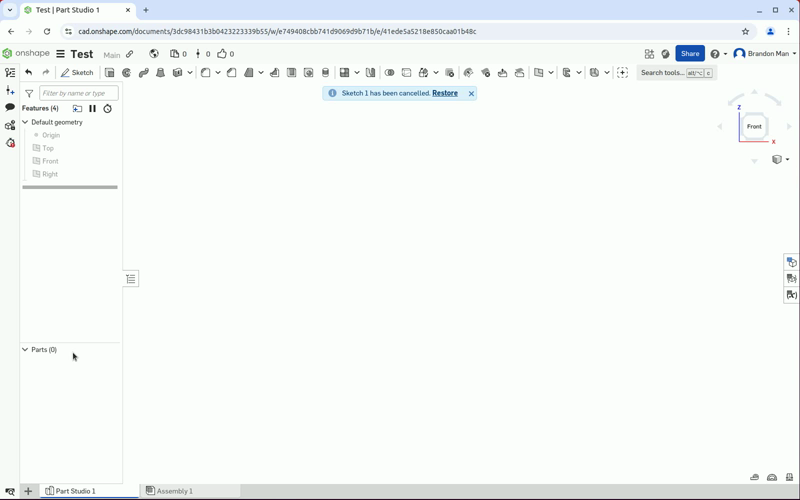
key_up(shift)
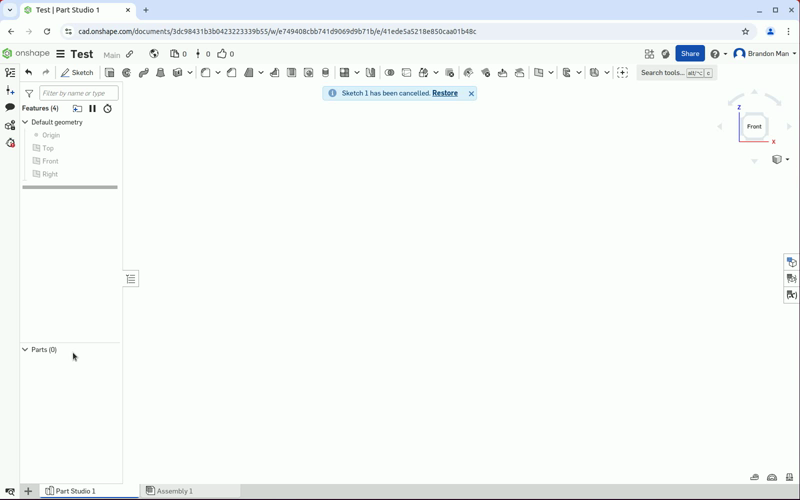
mouse_move(73, 352)
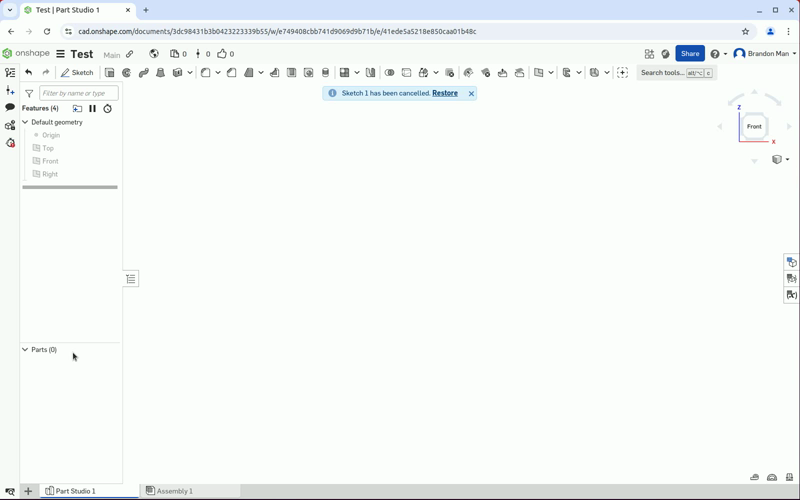
key(shift+y)
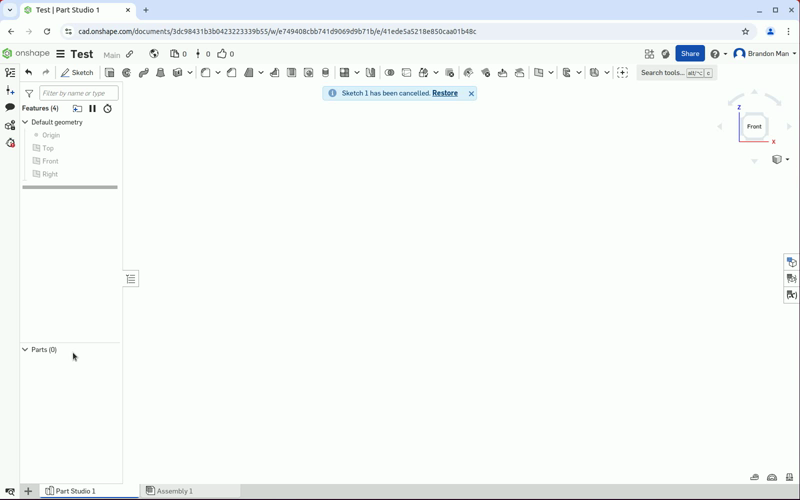
key(shift+s)
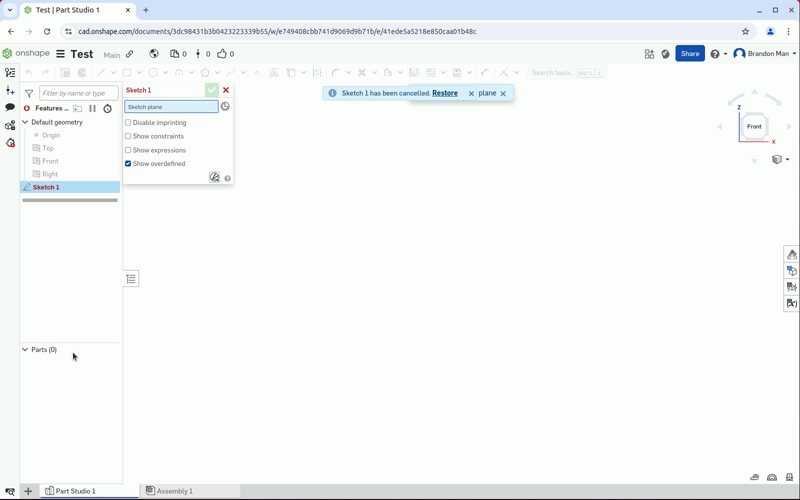
mouse_move(73, 163)
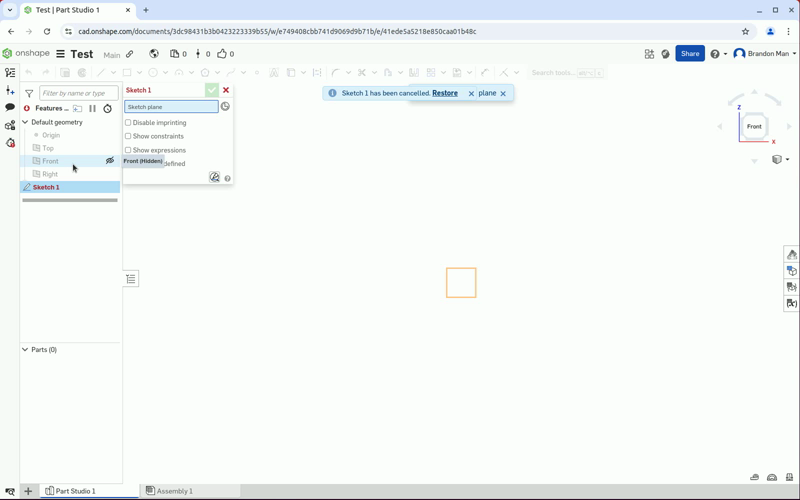
click(73, 163)
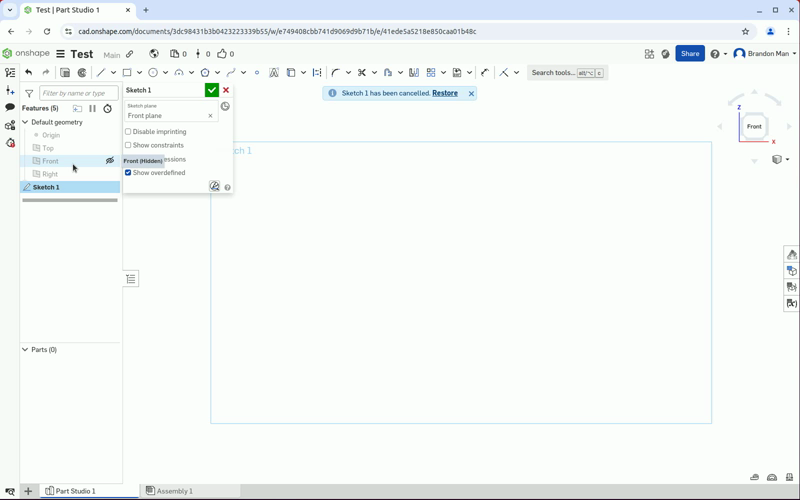
mouse_move(73, 352)
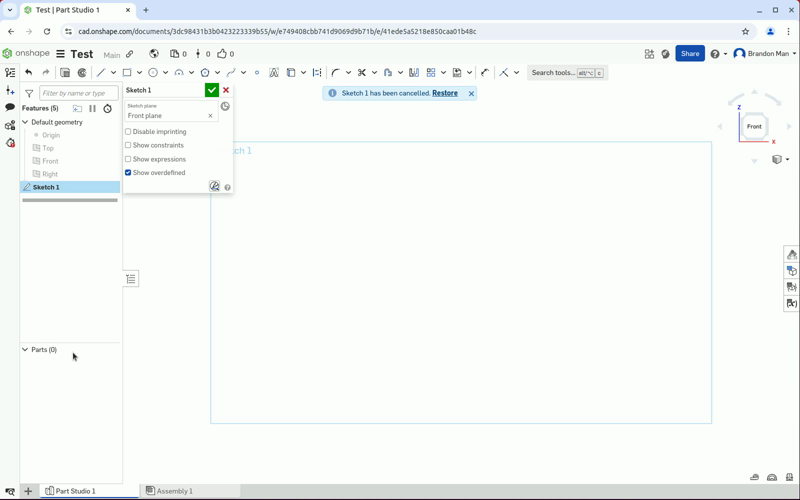
key(y)
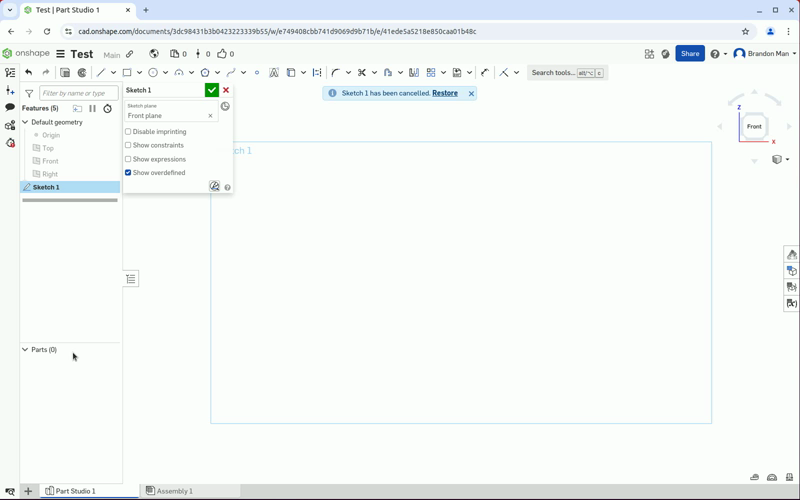
key(l)
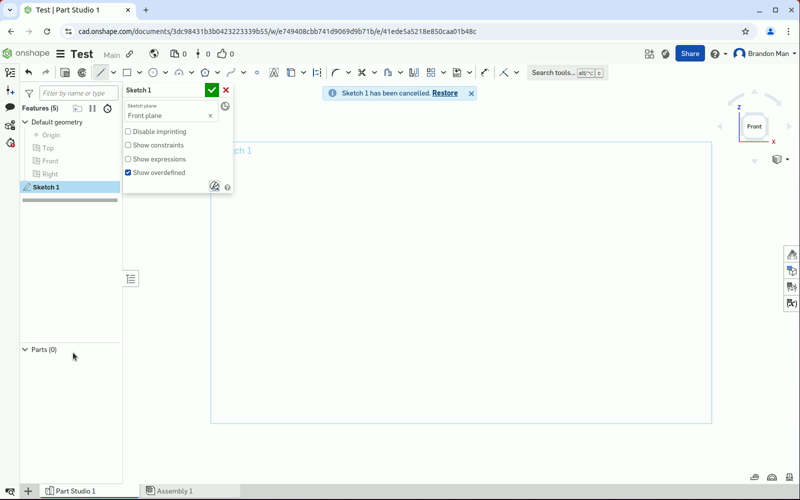
key_down(shift)
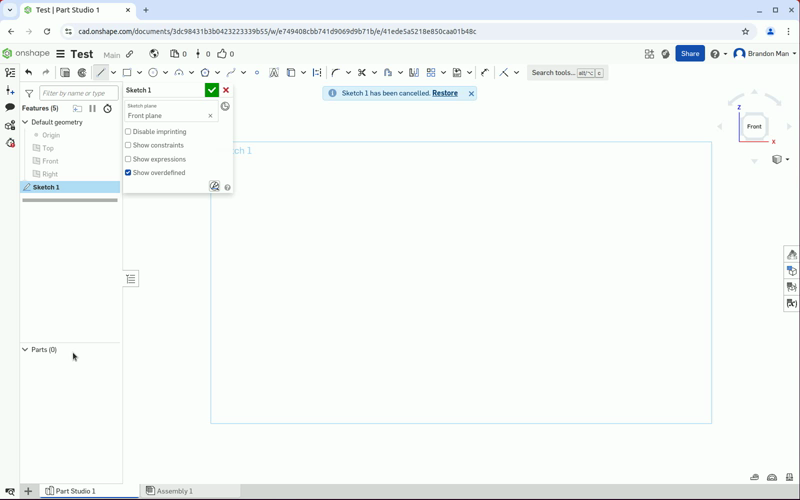
mouse_move(460, 282)
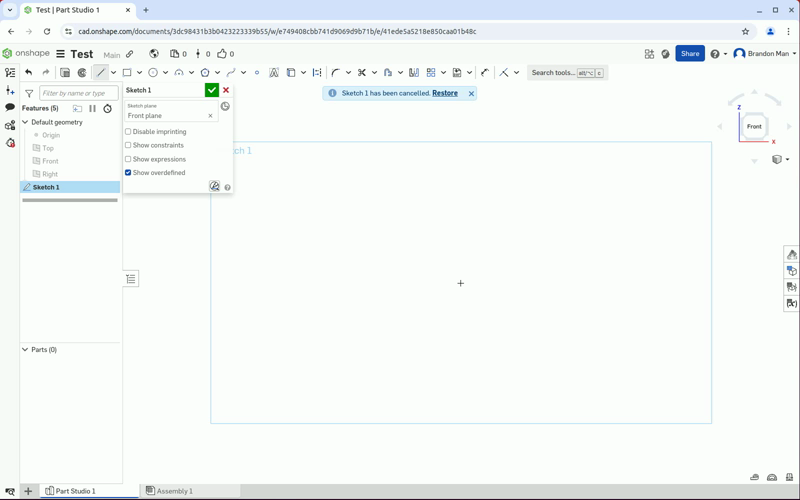
click(460, 282)
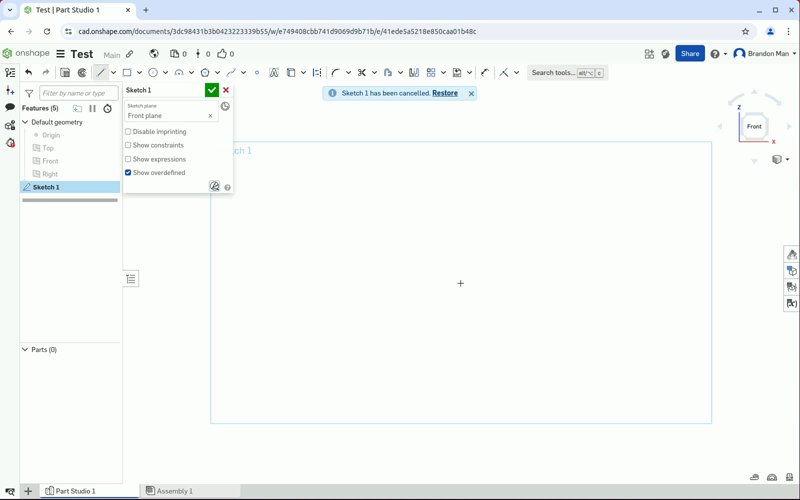
key_up(shift)
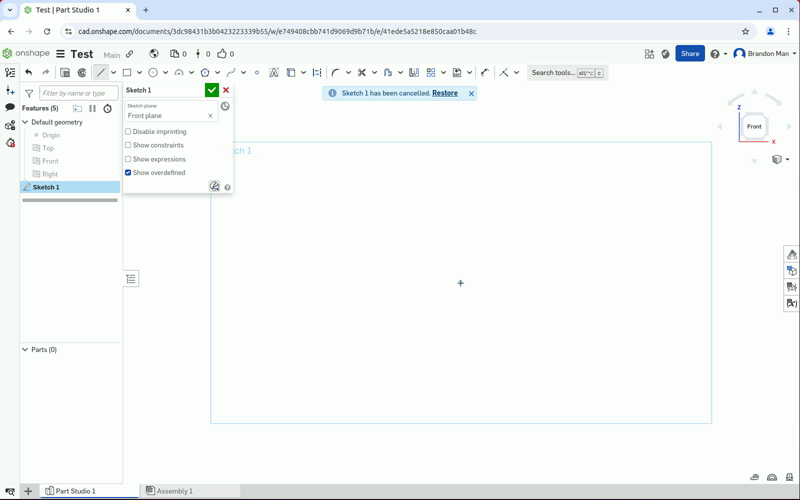
key_down(shift)
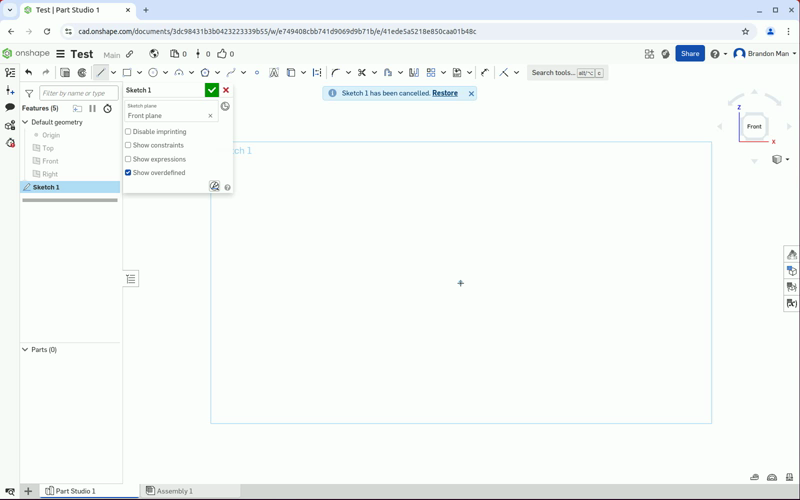
mouse_move(573, 282)
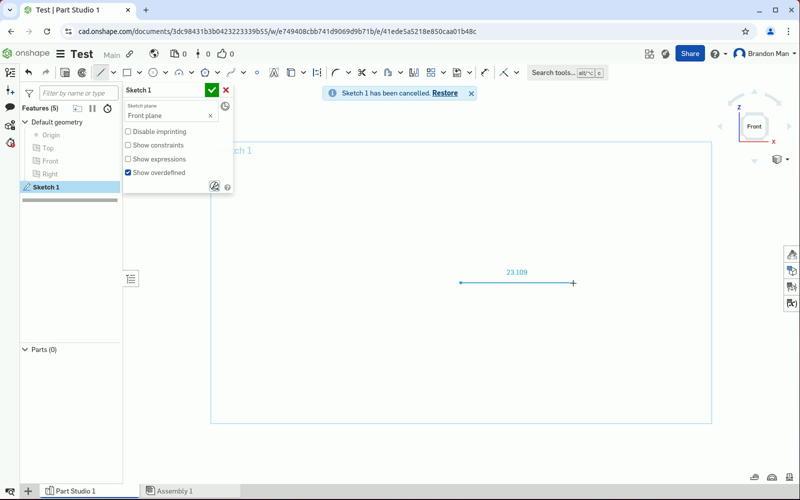
click(573, 282)
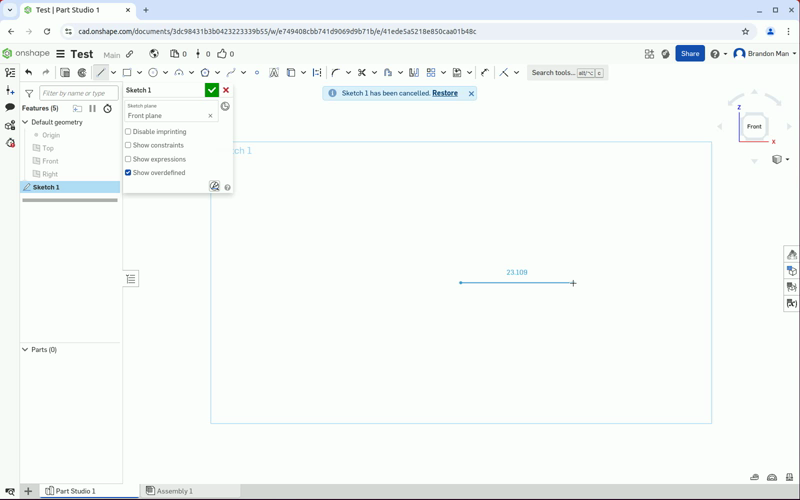
key_up(shift)
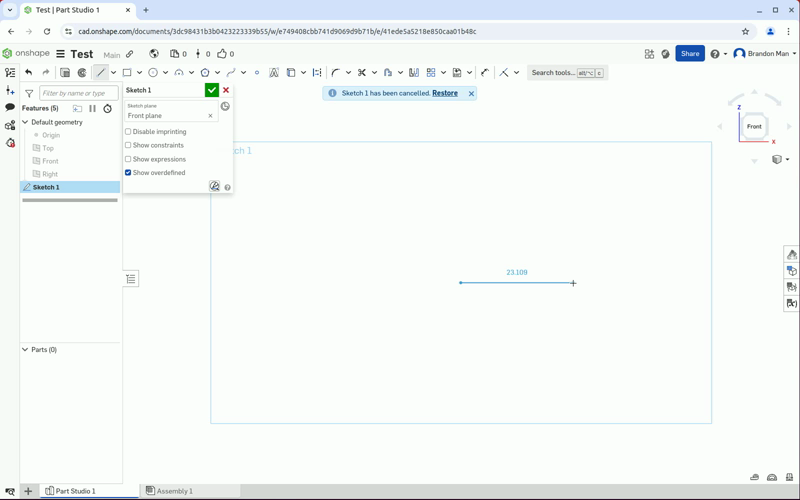
key_down(shift)
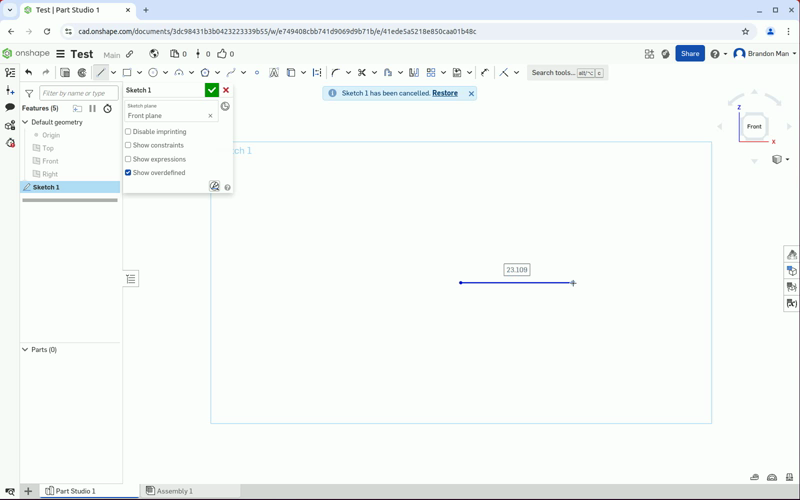
mouse_move(589, 282)
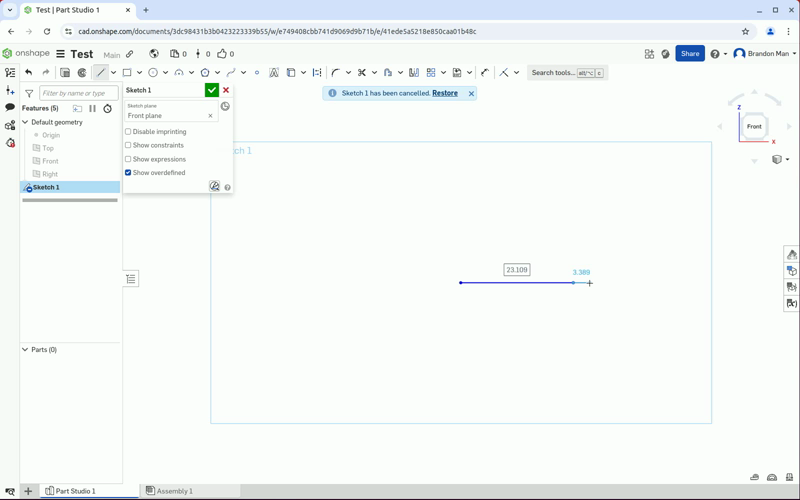
mouse_move(573, 260)
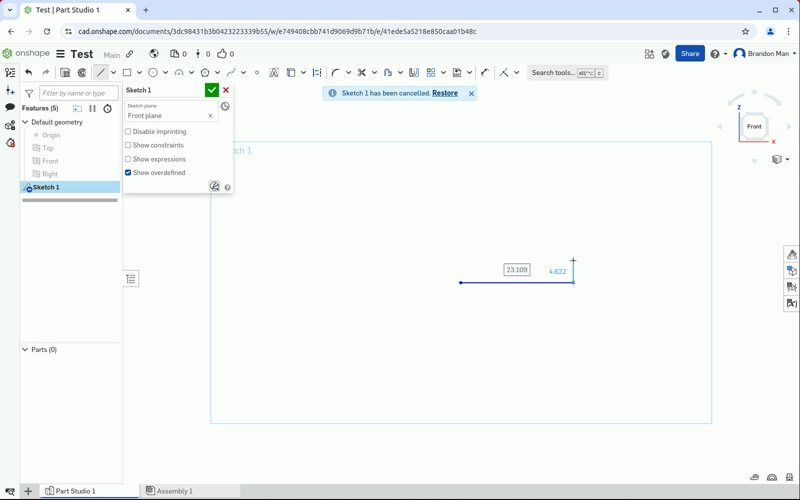
click(573, 260)
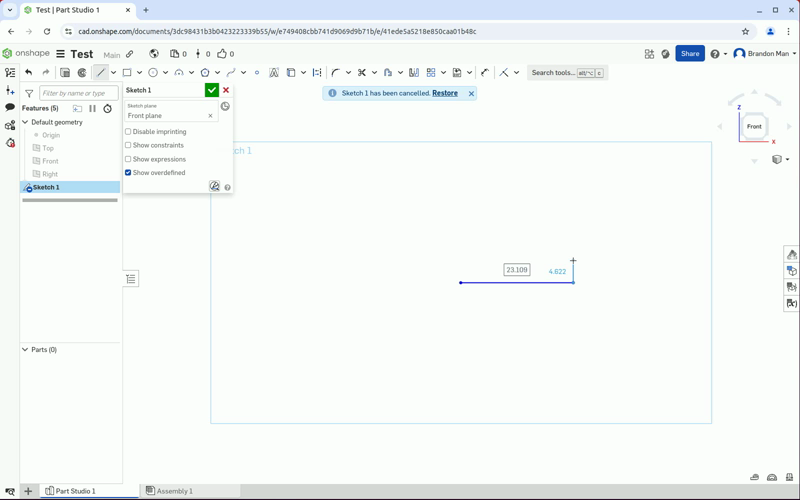
key_up(shift)
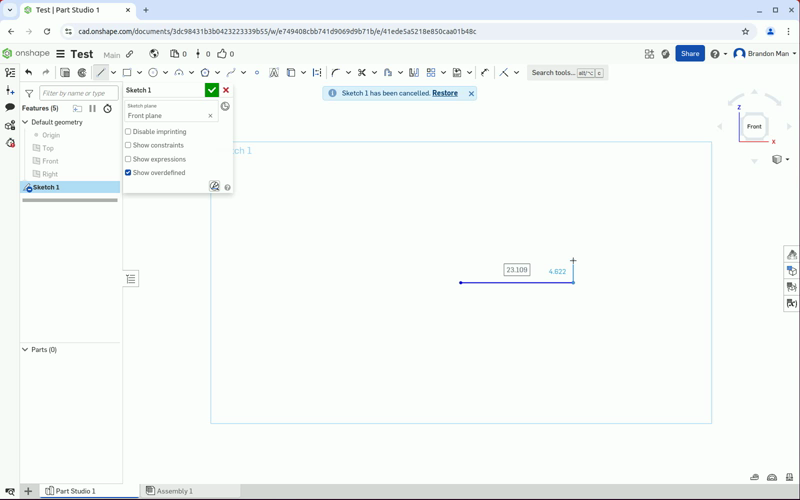
key_down(shift)
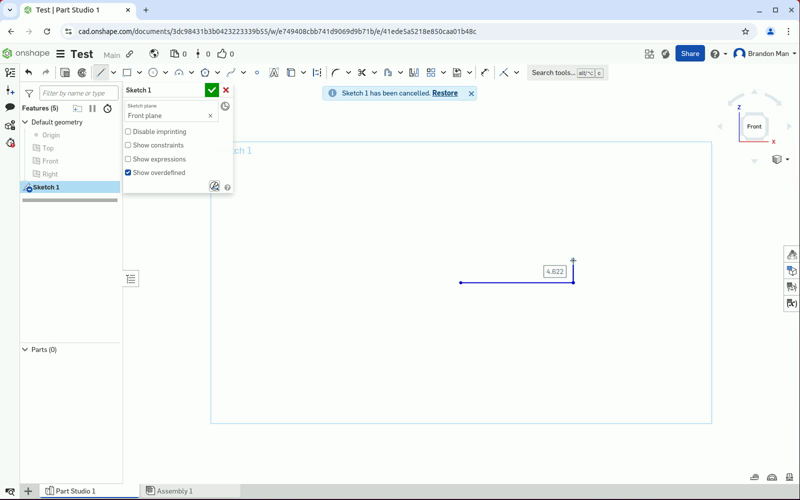
mouse_move(460, 260)
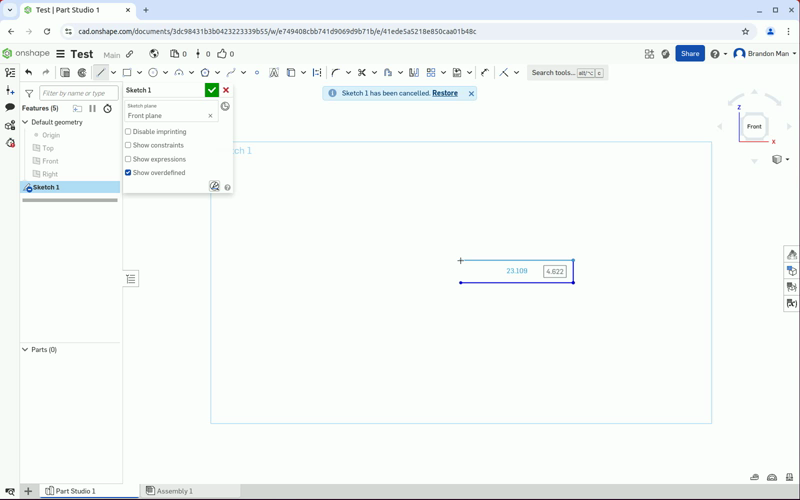
click(460, 260)
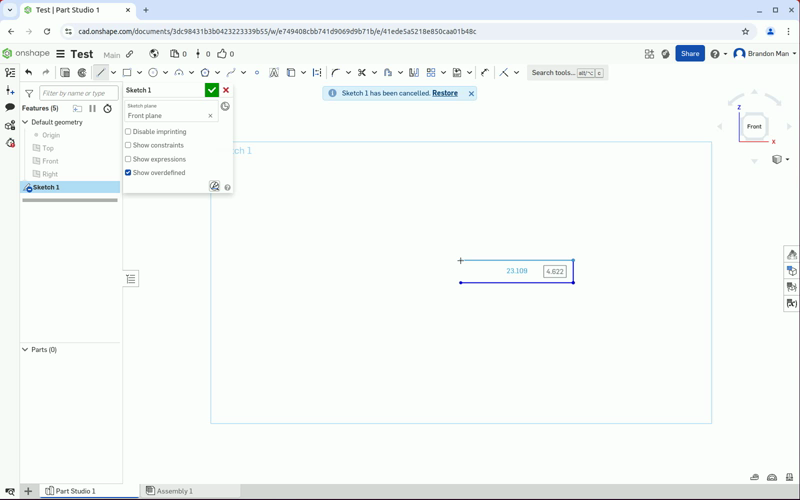
key_up(shift)
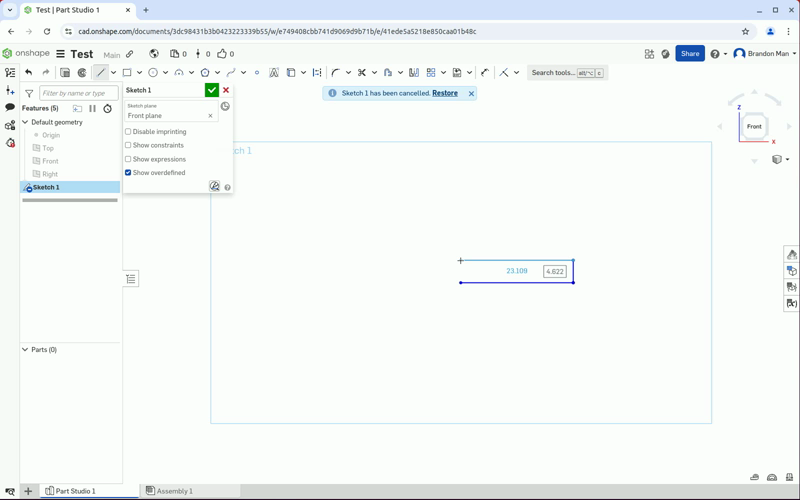
mouse_move(490, 260)
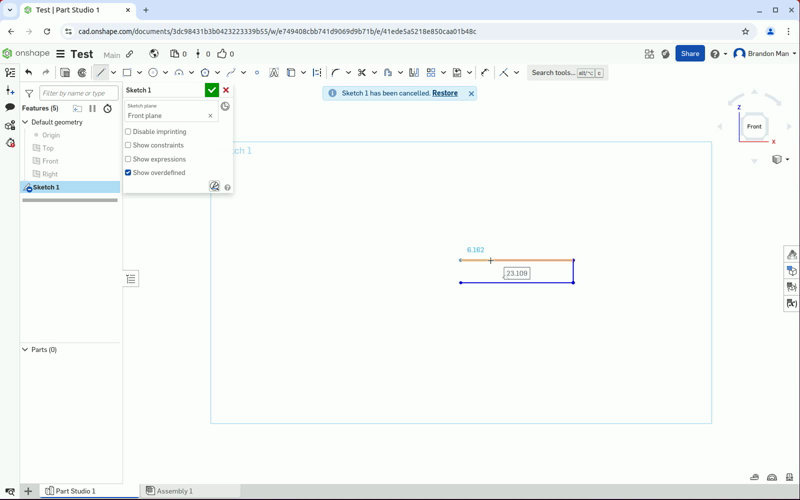
key_down(shift)
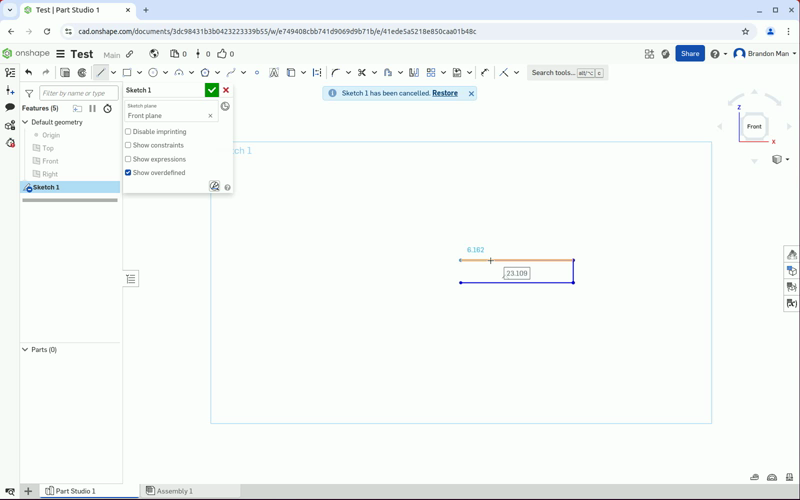
mouse_move(460, 282)
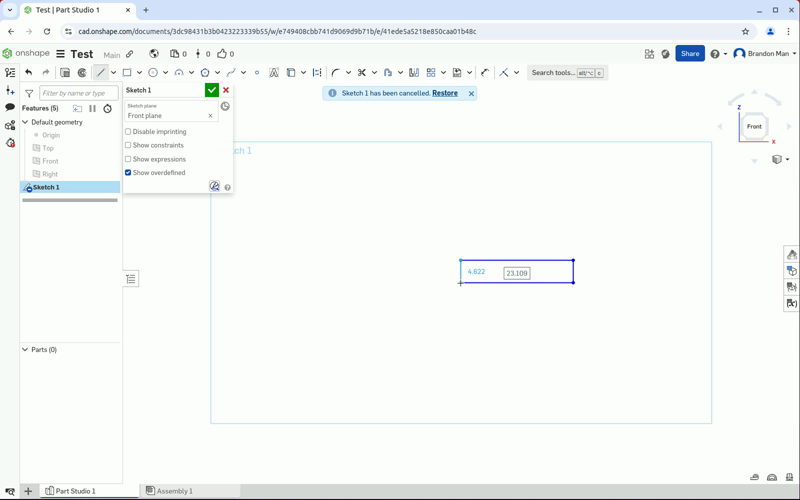
key_up(shift)
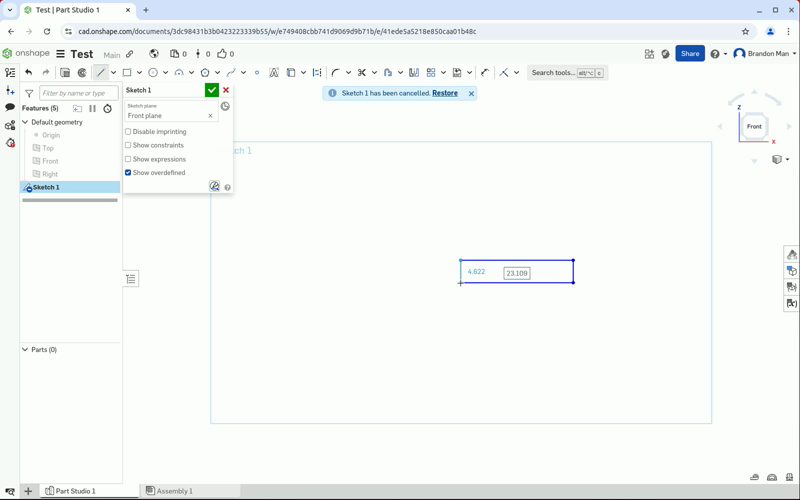
click(460, 282)
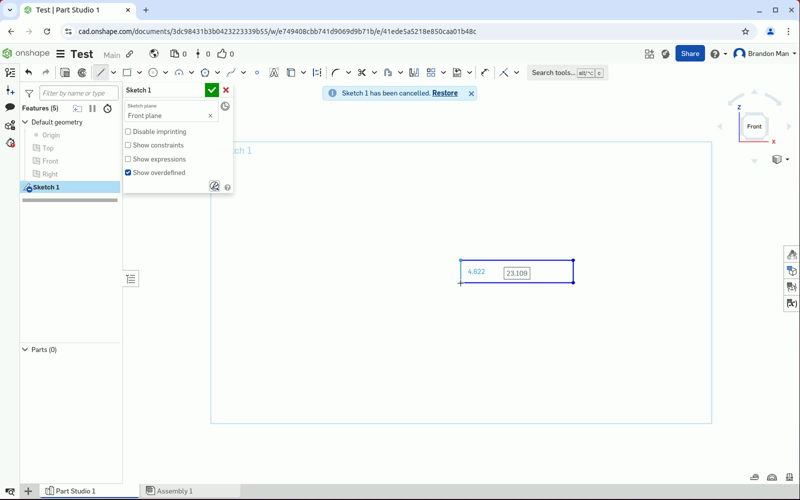
key(esc)
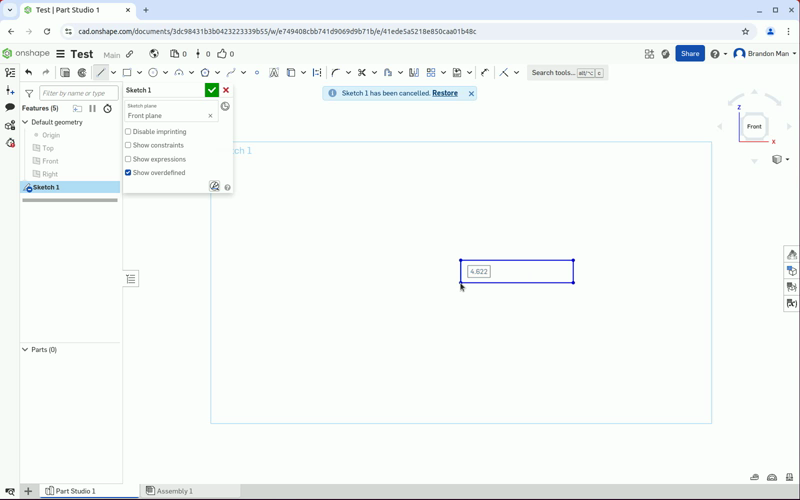
mouse_move(552, 274)
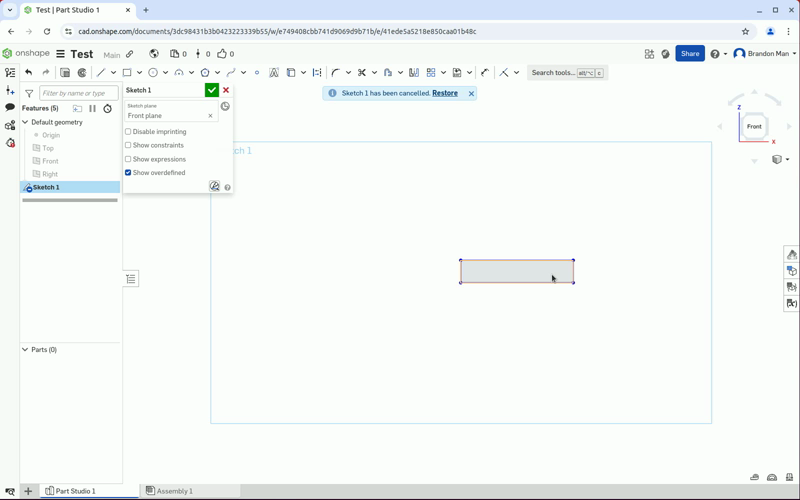
click(552, 274)
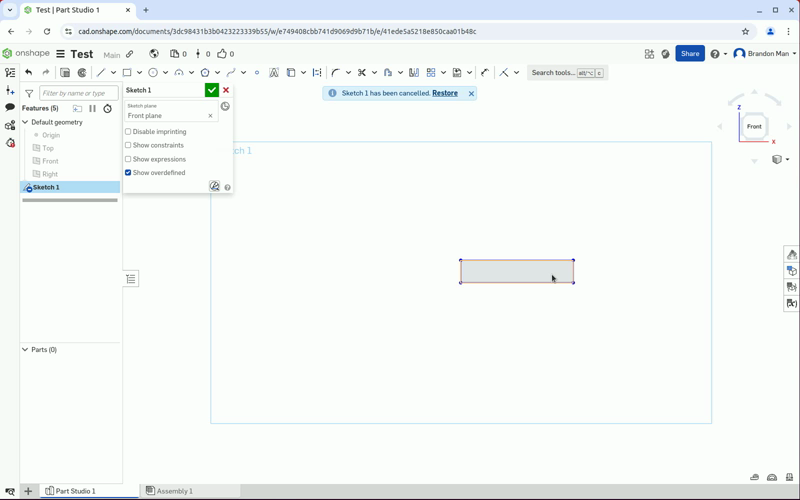
mouse_move(73, 352)
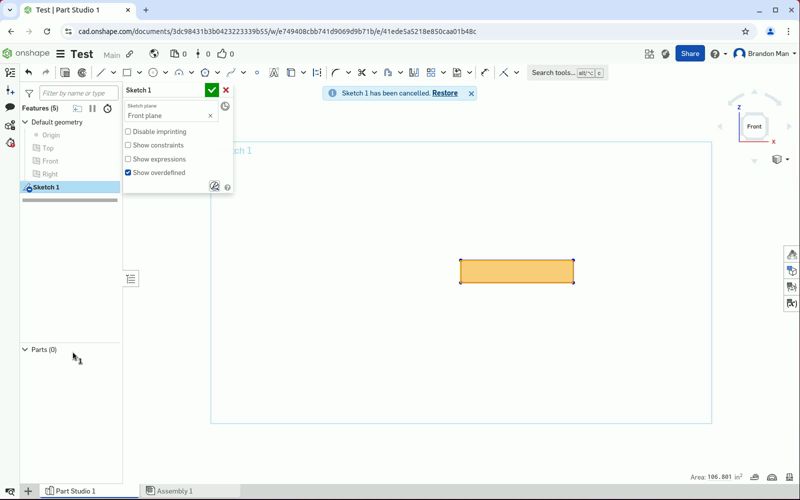
key(shift+y)
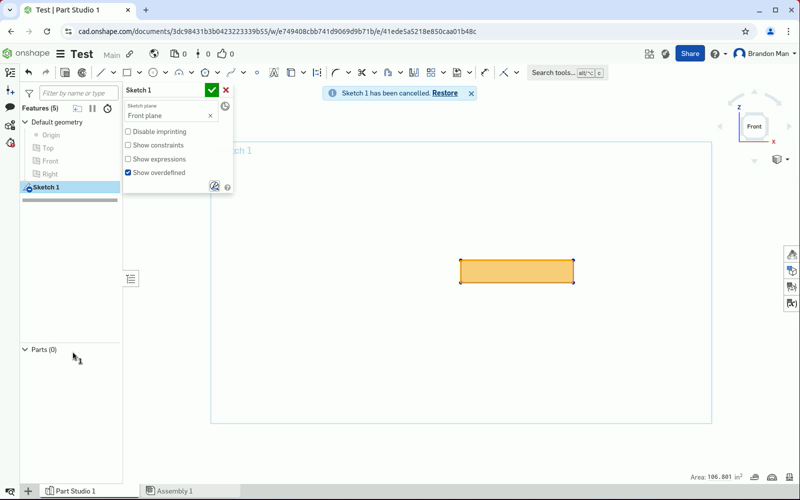
key(shift+e)
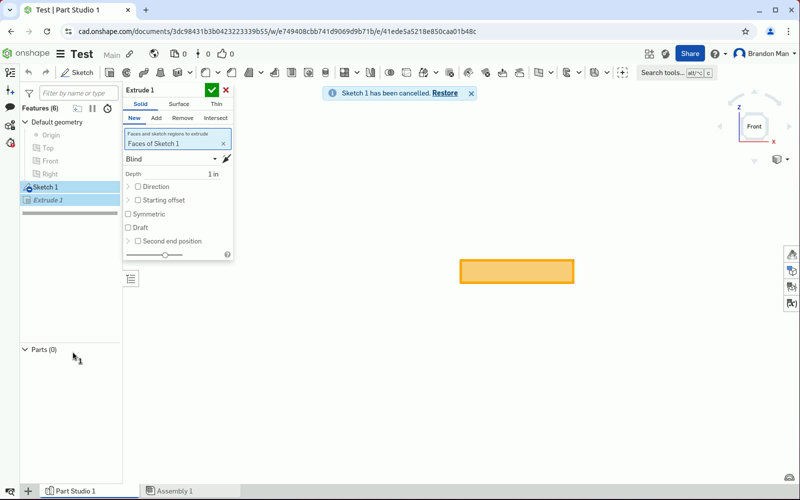
mouse_move(143, 106)
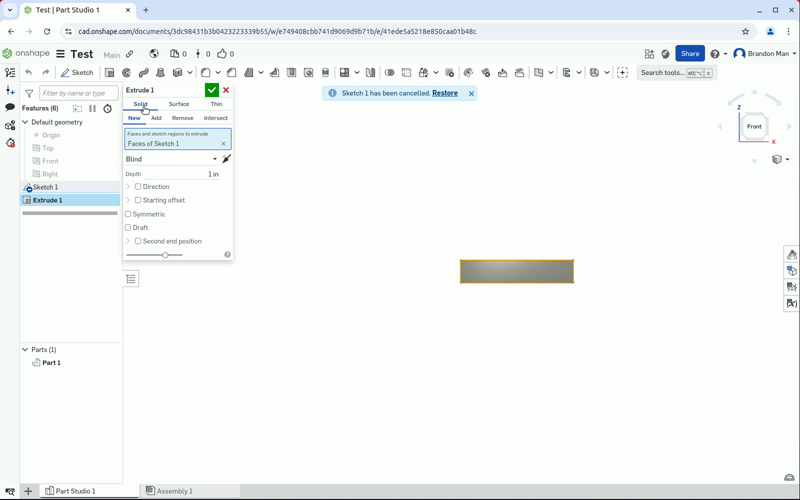
click(143, 106)
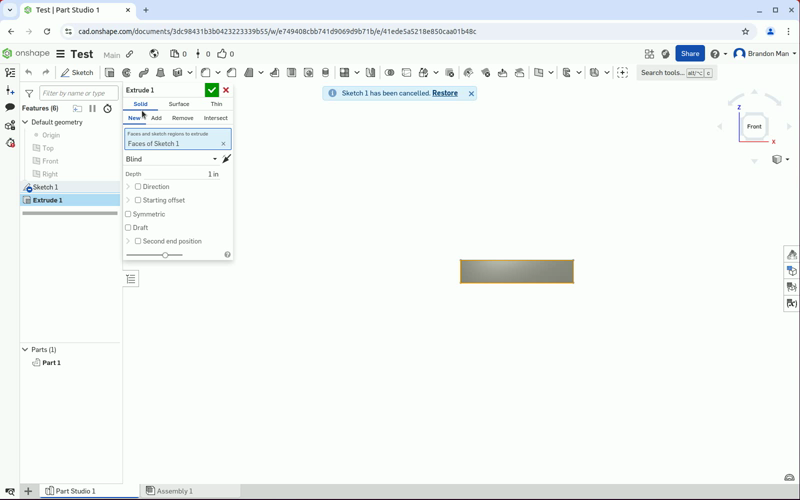
mouse_move(137, 120)
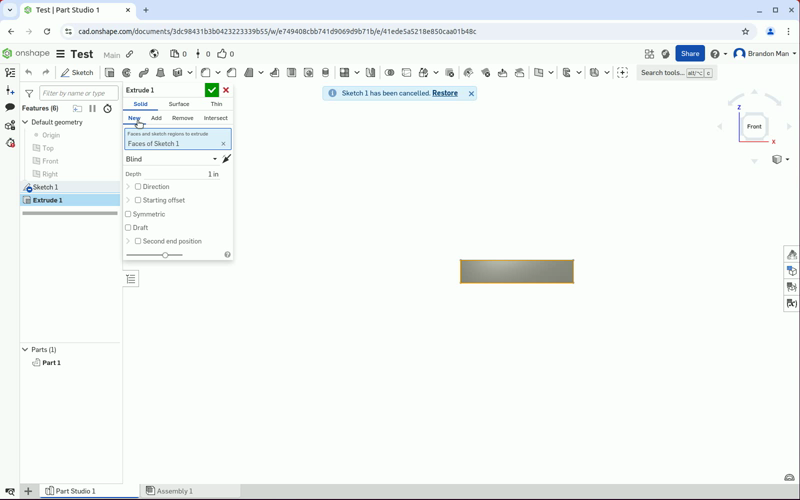
click(137, 120)
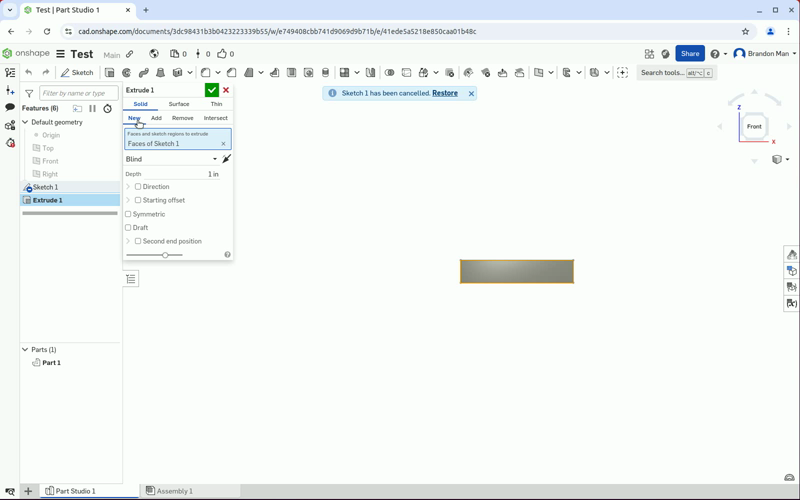
key(tab, 4)
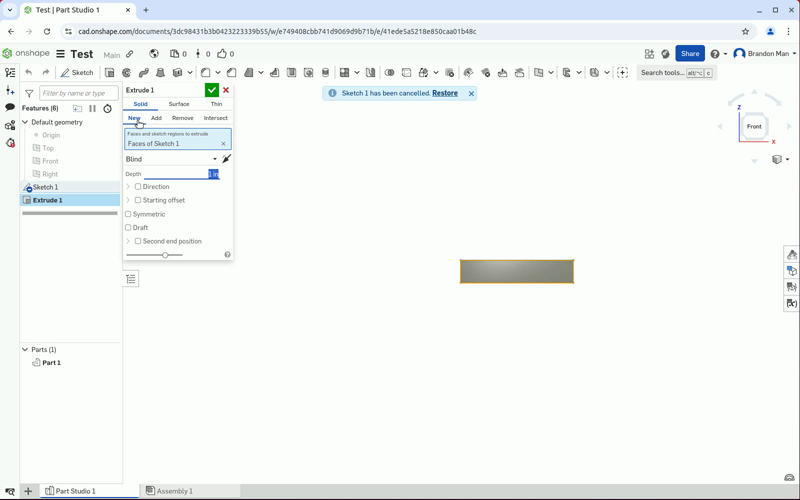
text(15.405)
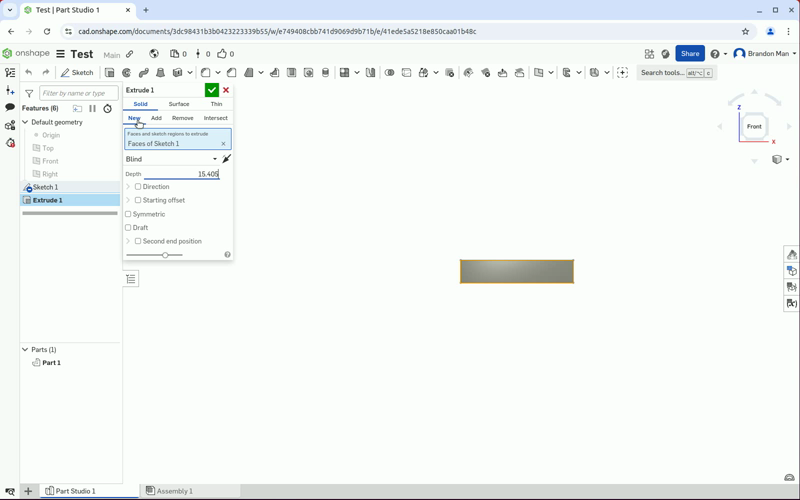
key(enter)
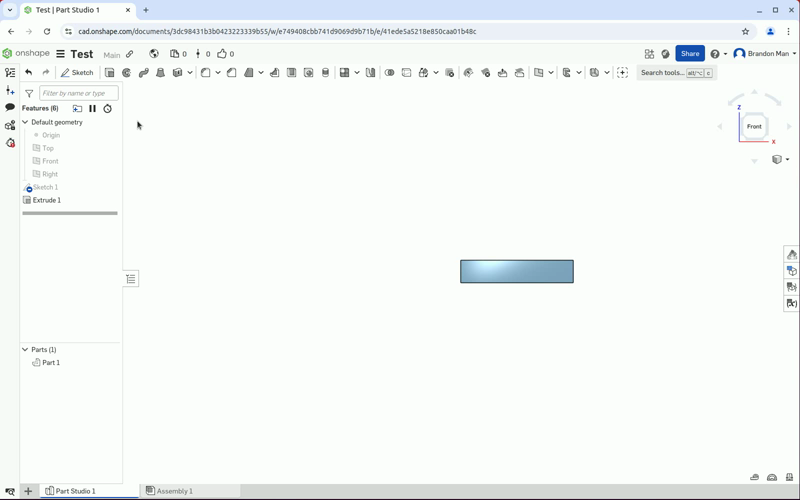
key(shift+h)
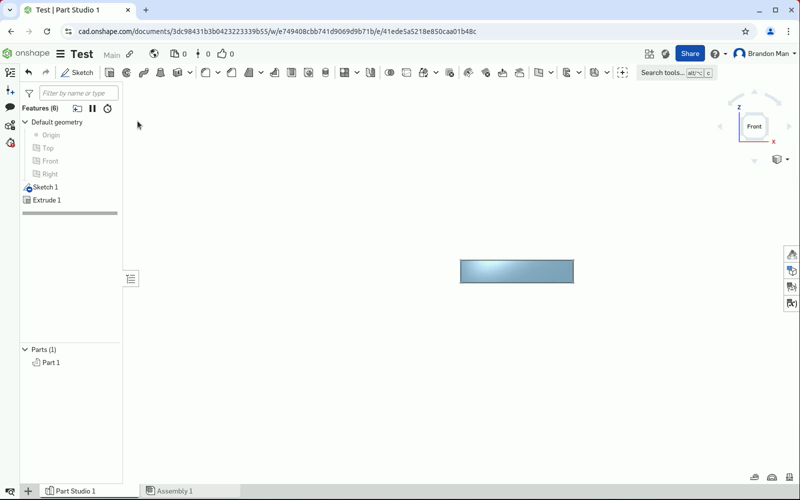
key(shift+h)
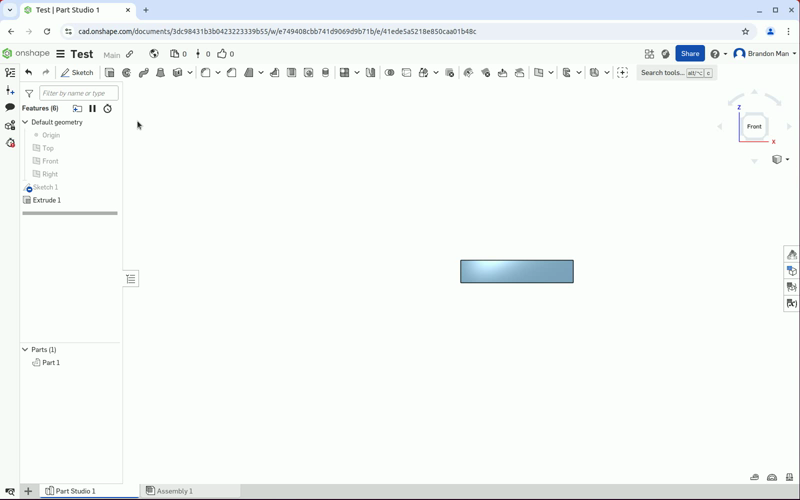
mouse_move(73, 189)
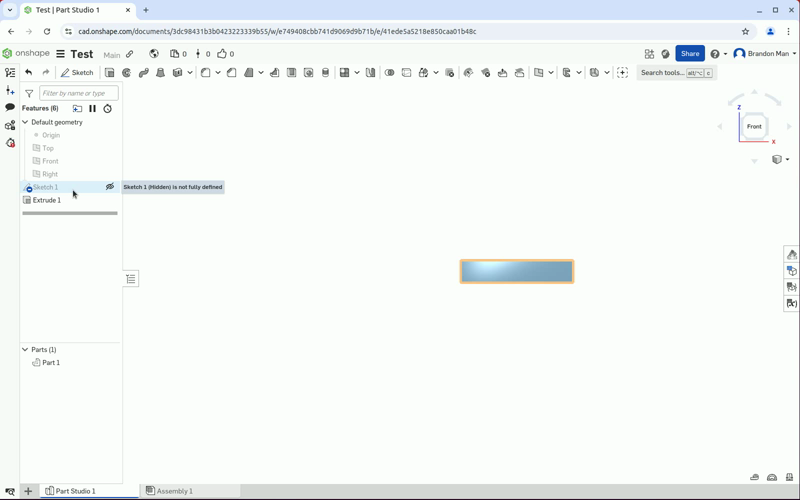
click(73, 189)
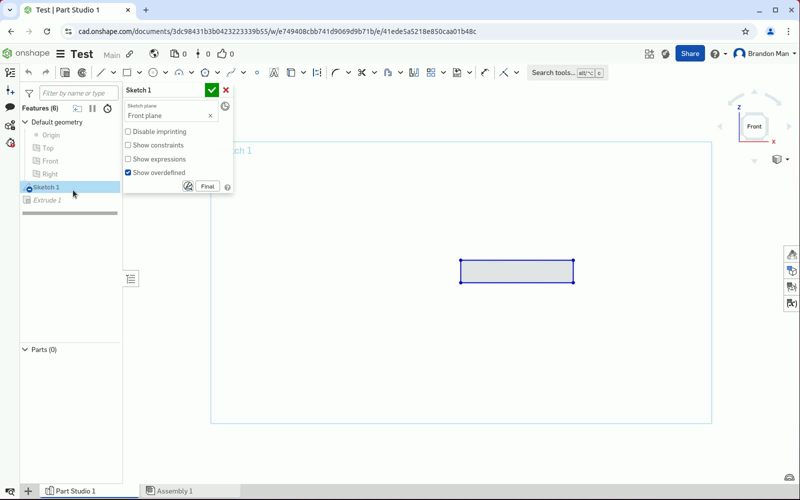
mouse_move(229, 92)
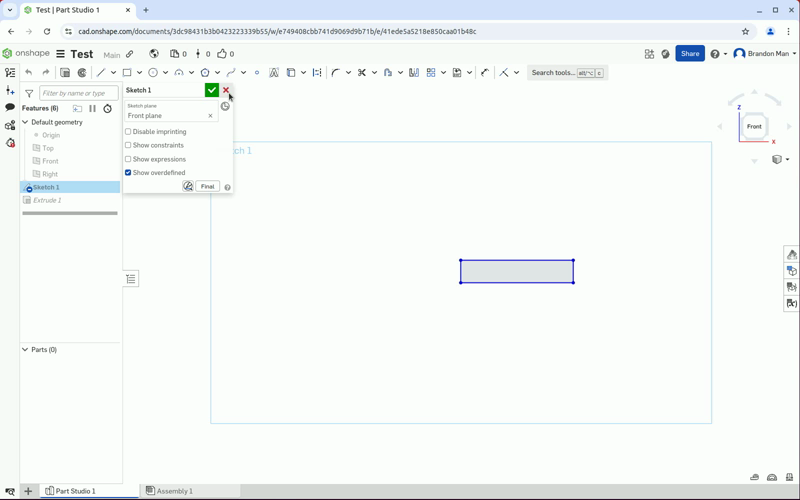
click(229, 92)
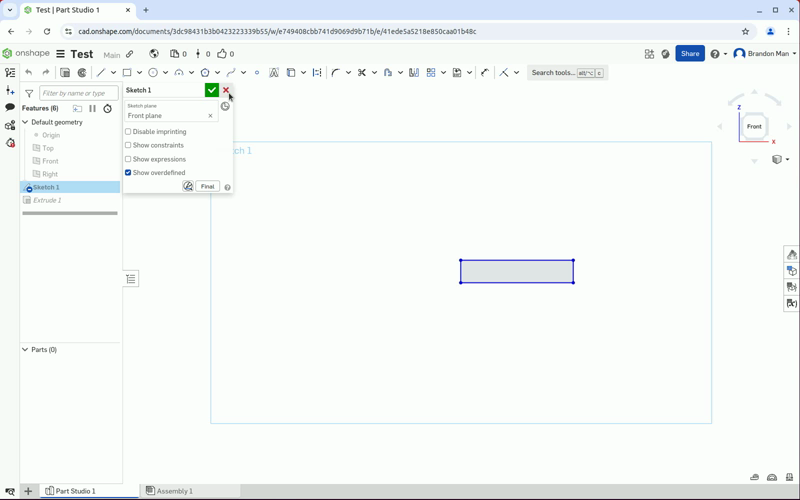
key(shift+s)
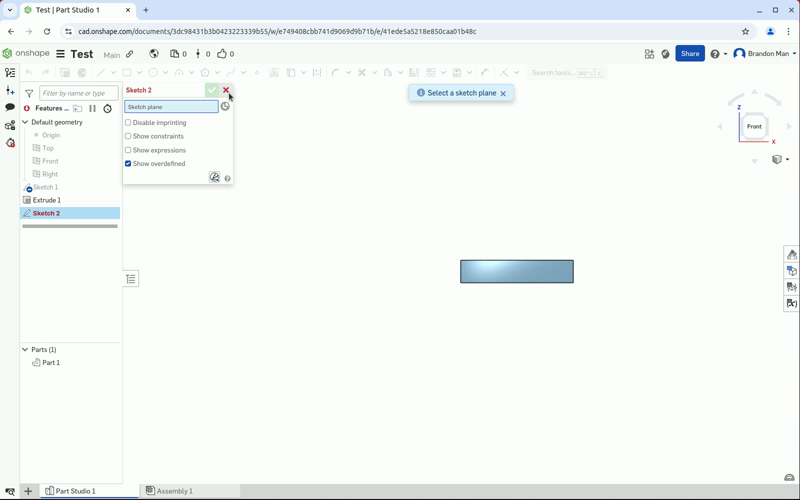
mouse_move(73, 163)
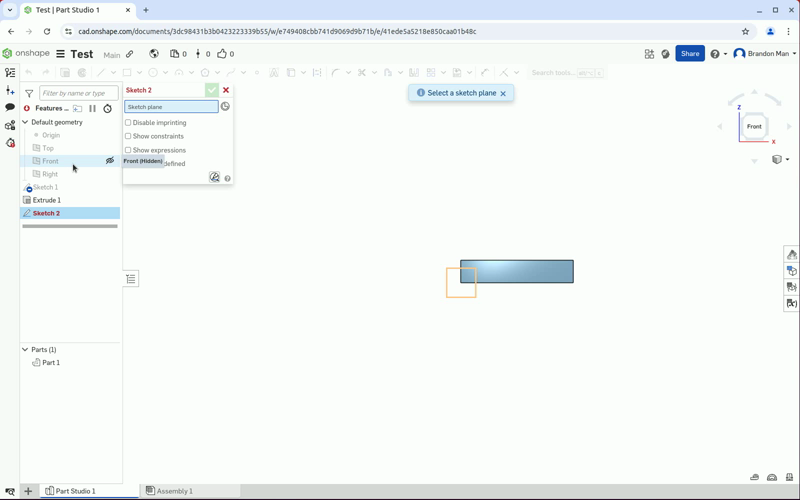
click(73, 163)
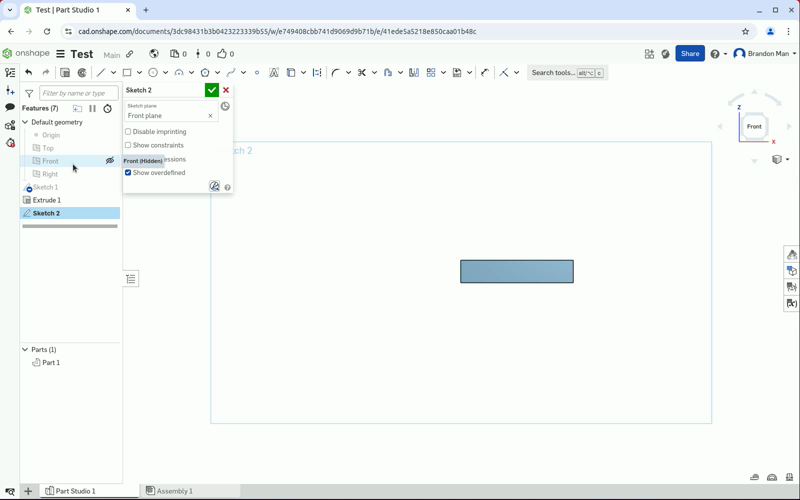
mouse_move(73, 352)
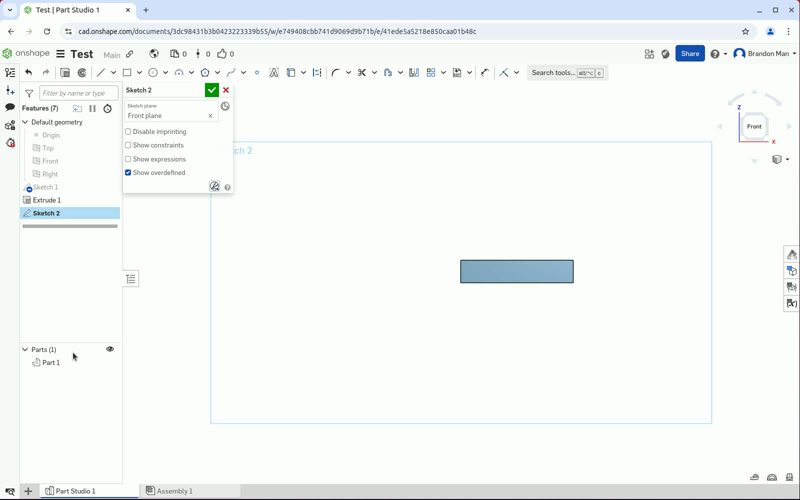
key(y)
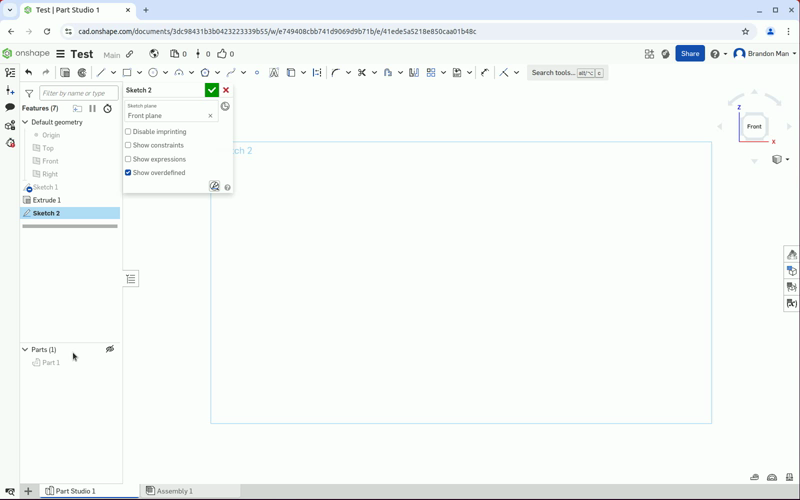
key(l)
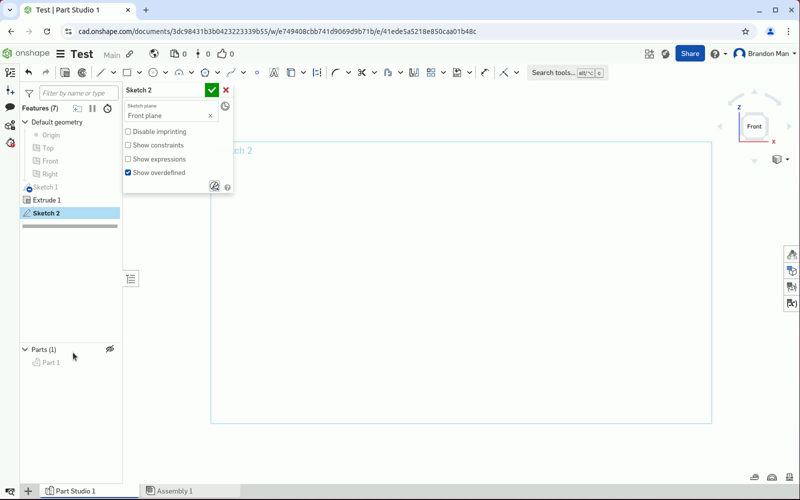
key_down(shift)
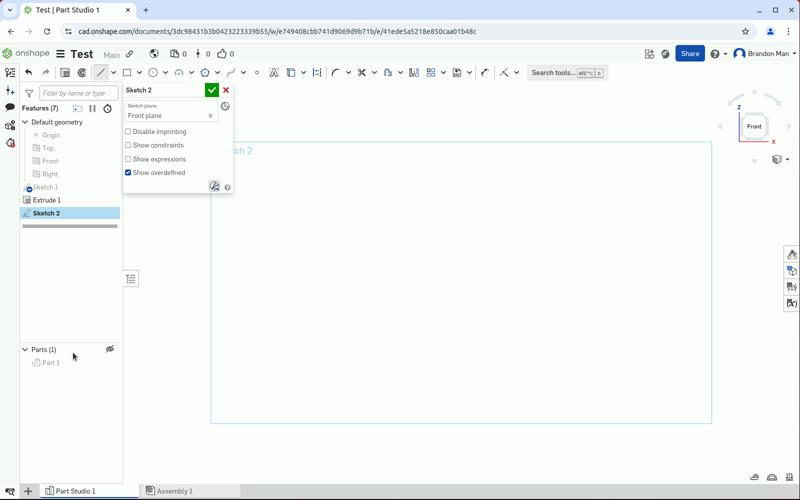
mouse_move(460, 260)
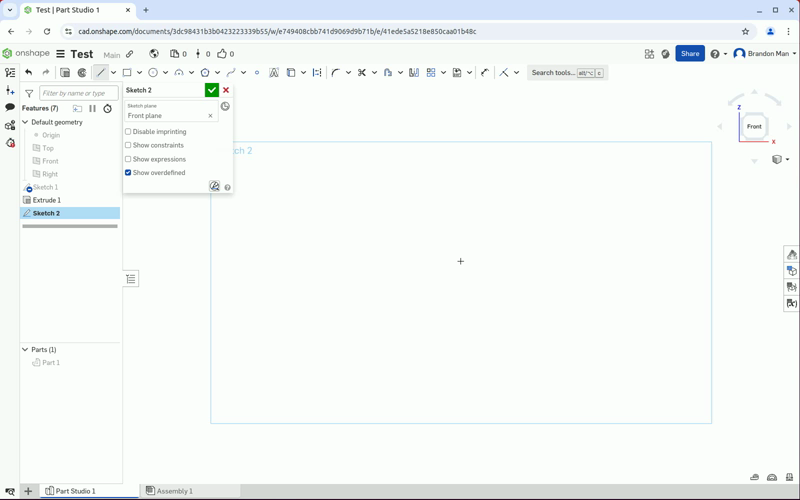
click(460, 260)
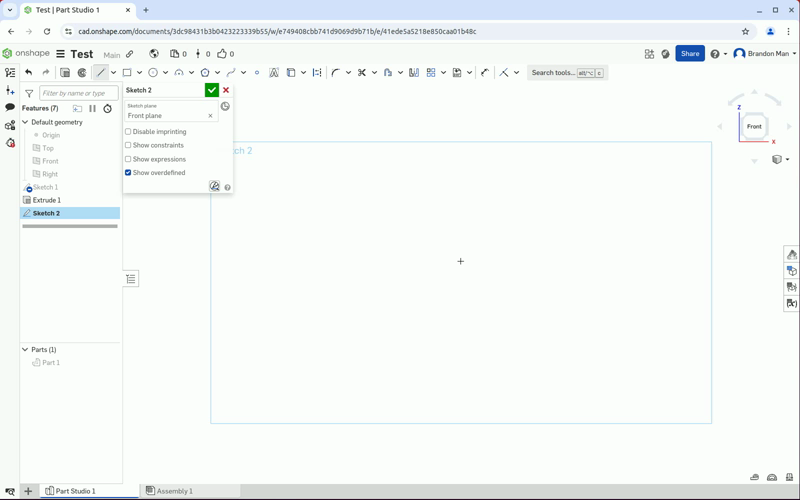
key_up(shift)
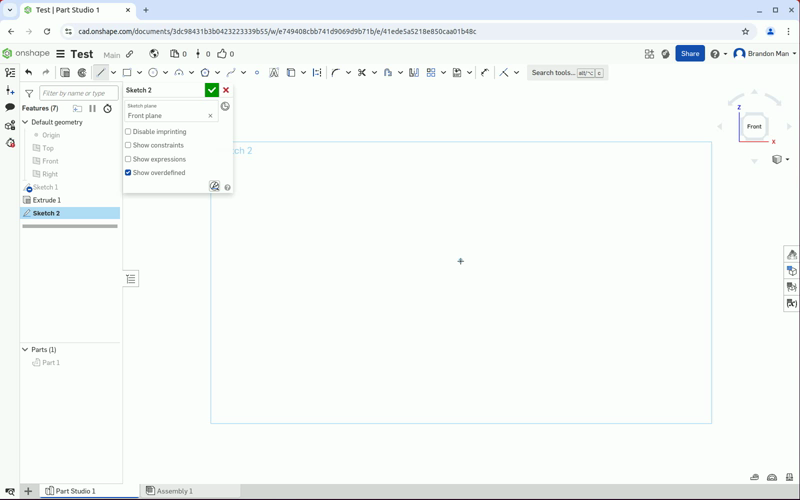
key_down(shift)
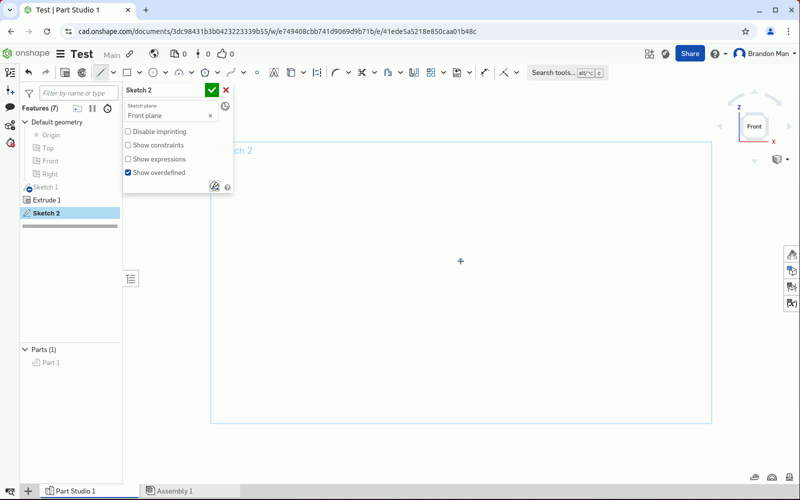
mouse_move(573, 260)
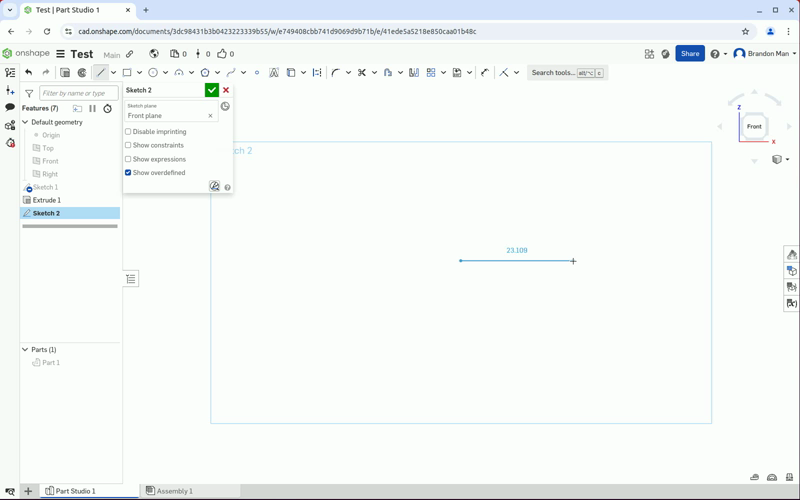
click(573, 260)
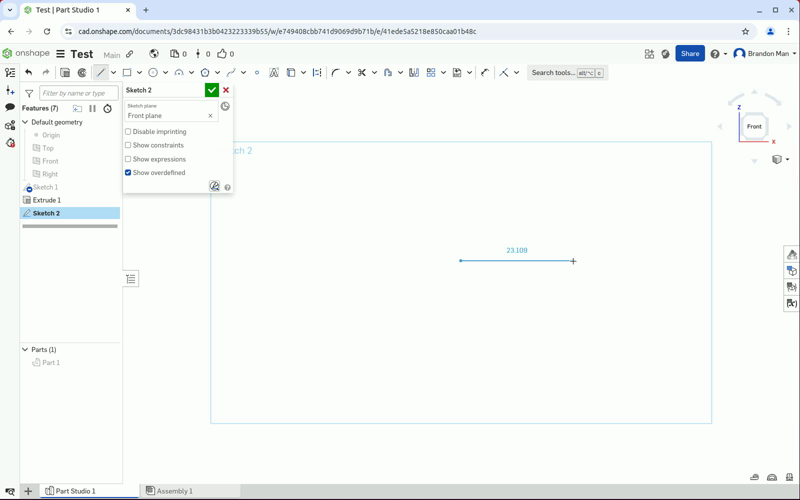
key_up(shift)
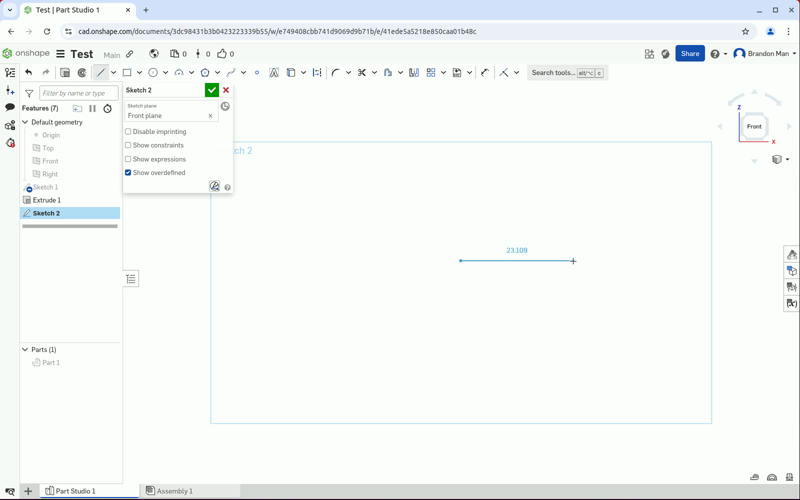
key_down(shift)
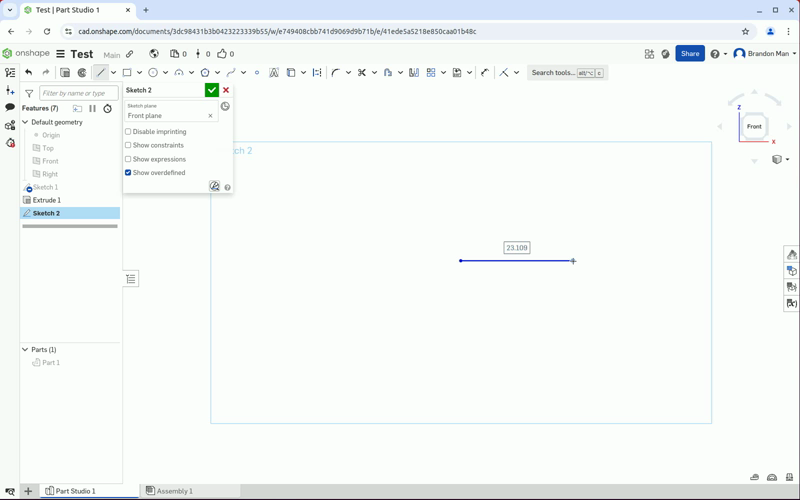
mouse_move(589, 260)
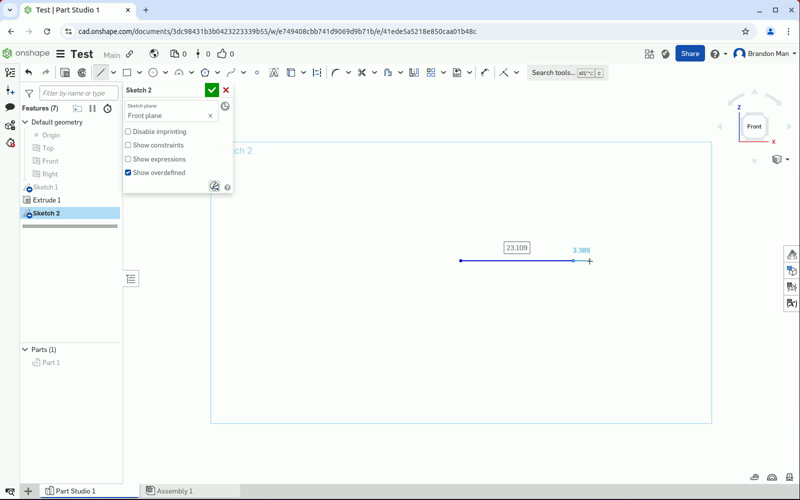
mouse_move(573, 232)
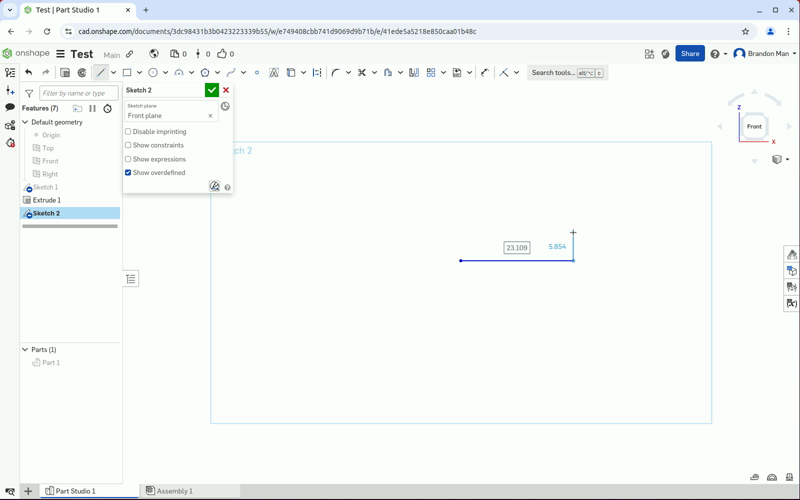
click(573, 232)
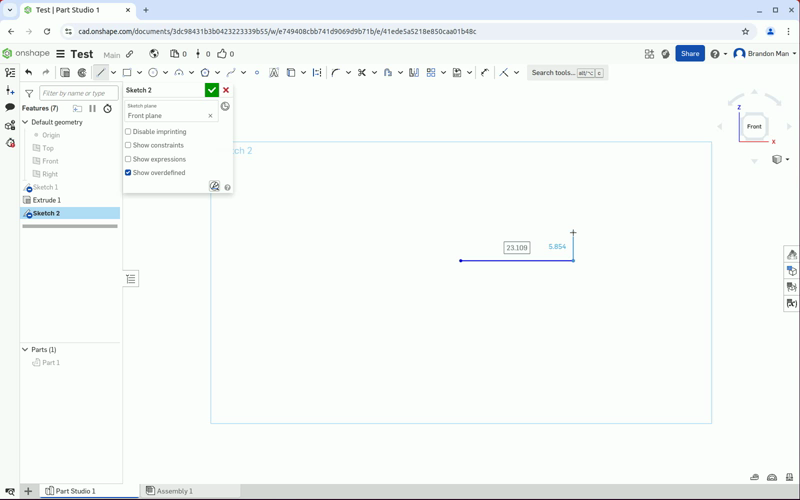
key_up(shift)
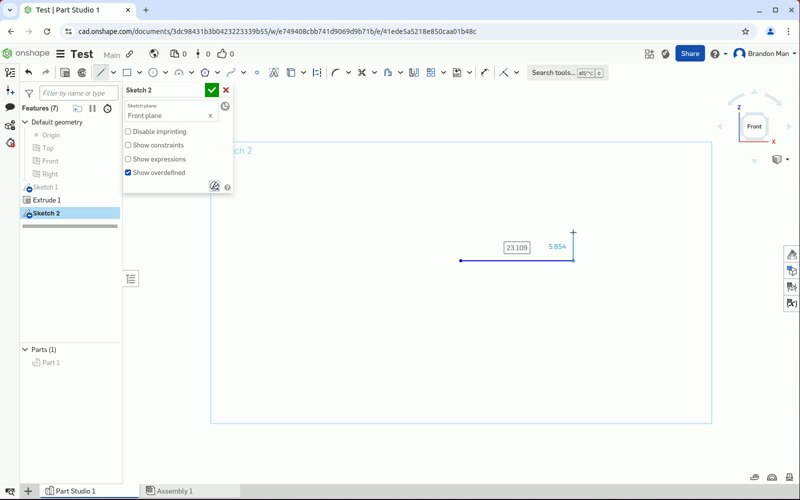
key(esc)
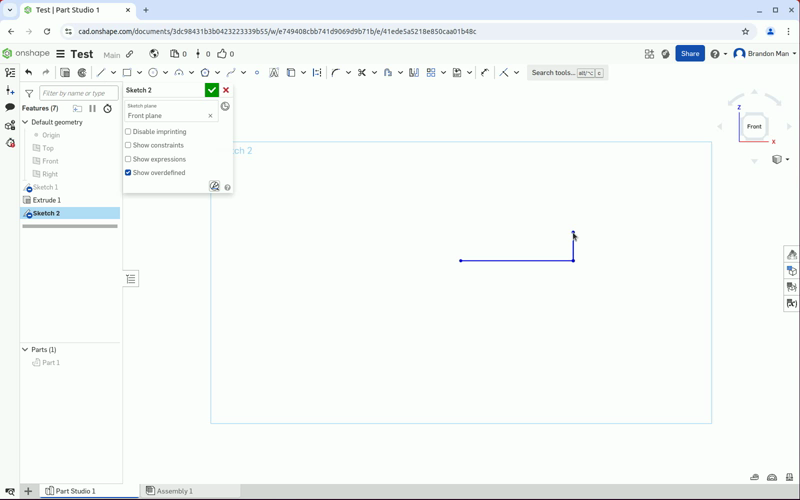
key(a)
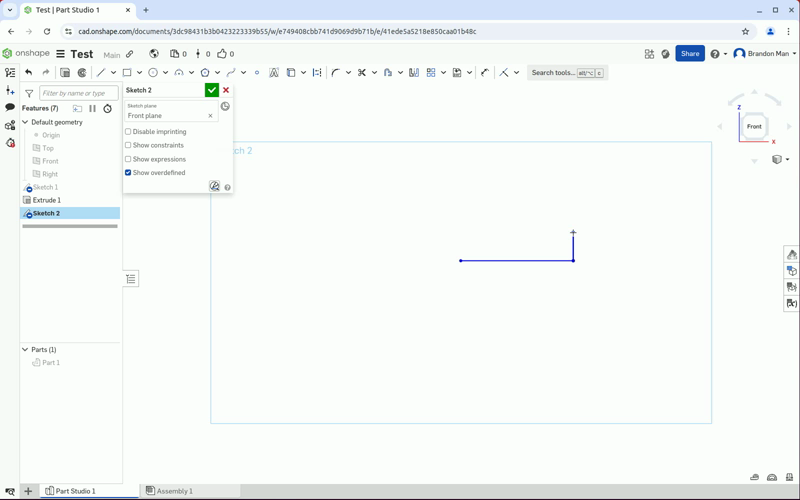
mouse_move(573, 232)
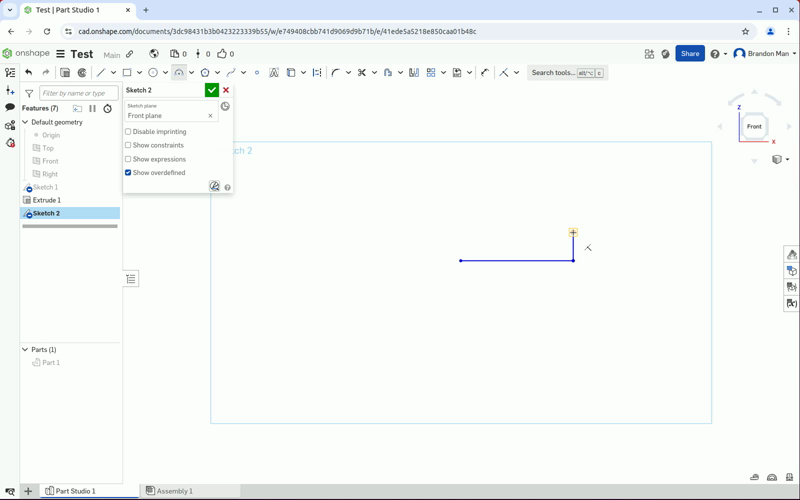
click(573, 232)
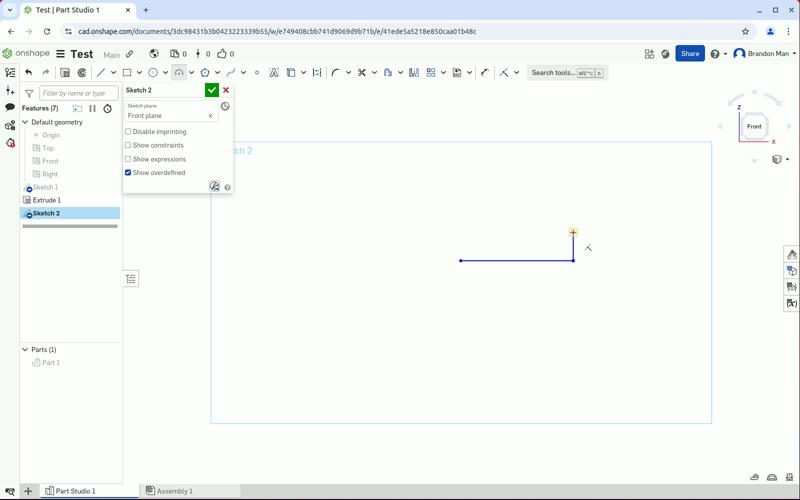
key_down(shift)
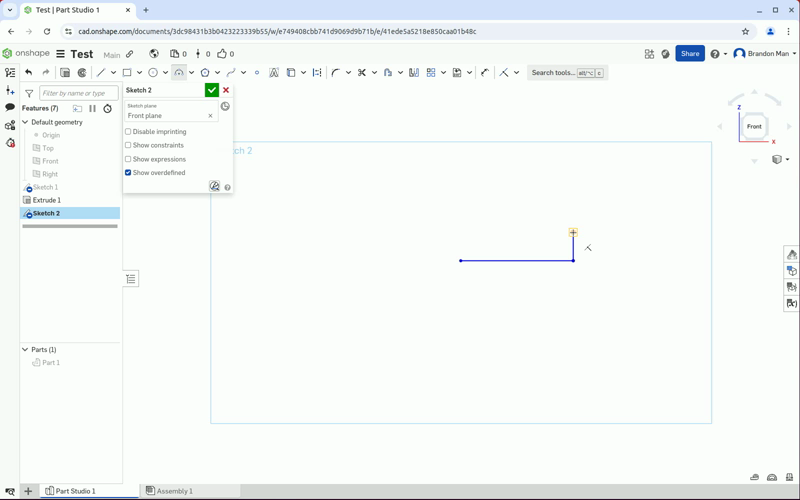
mouse_move(528, 209)
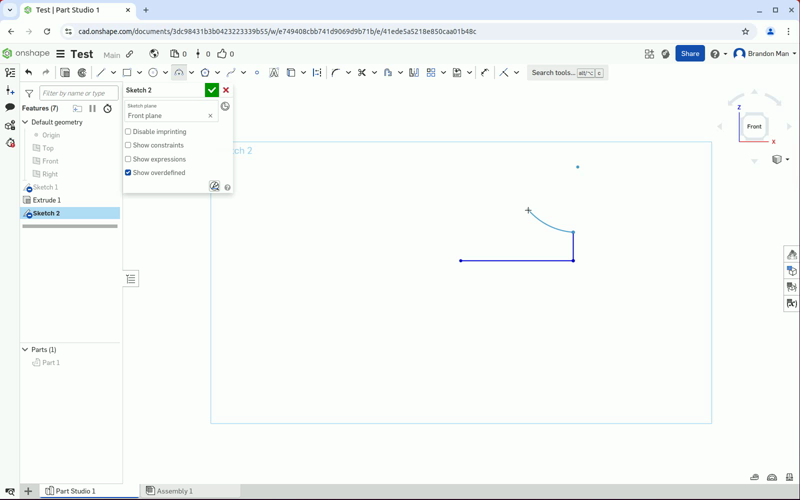
click(528, 209)
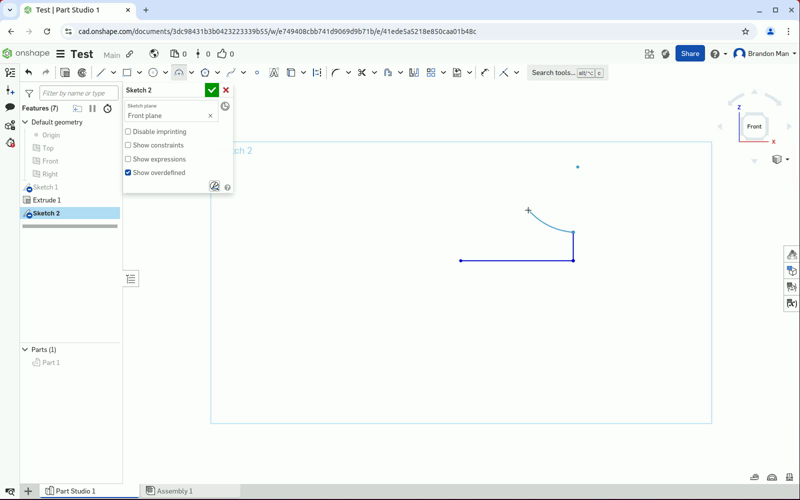
mouse_move(557, 207)
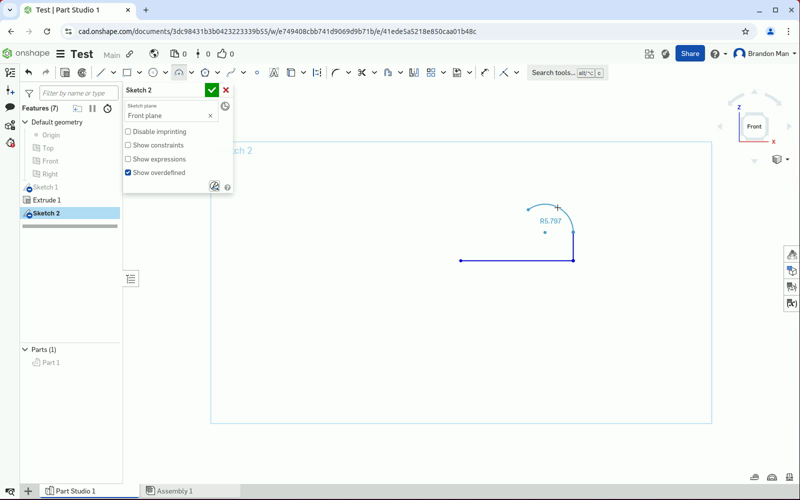
click(557, 207)
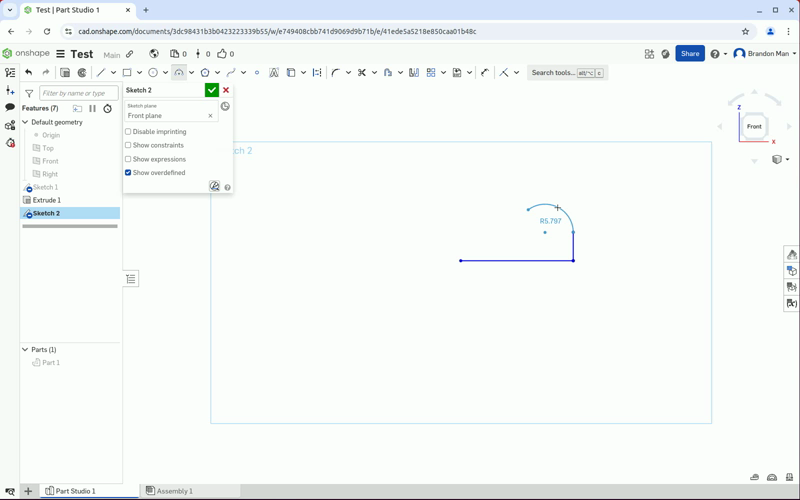
key_up(shift)
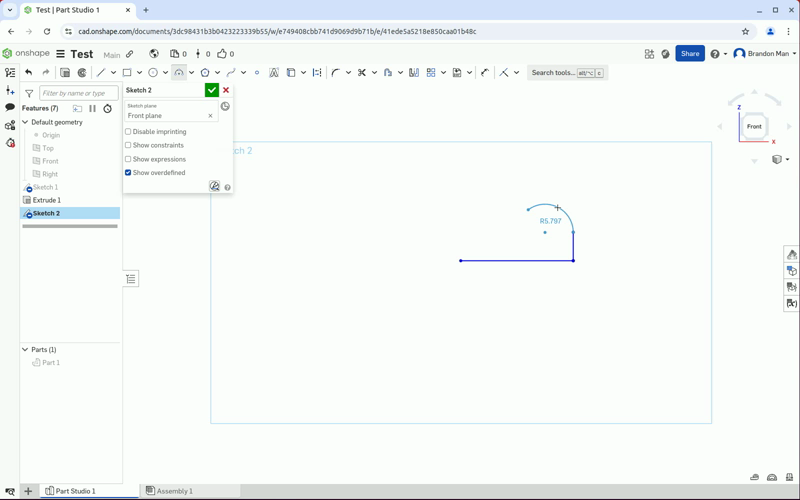
key(esc)
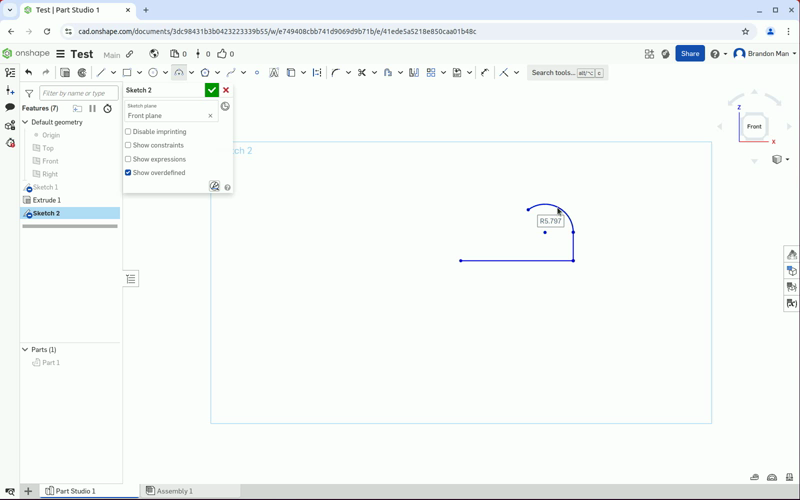
key(l)
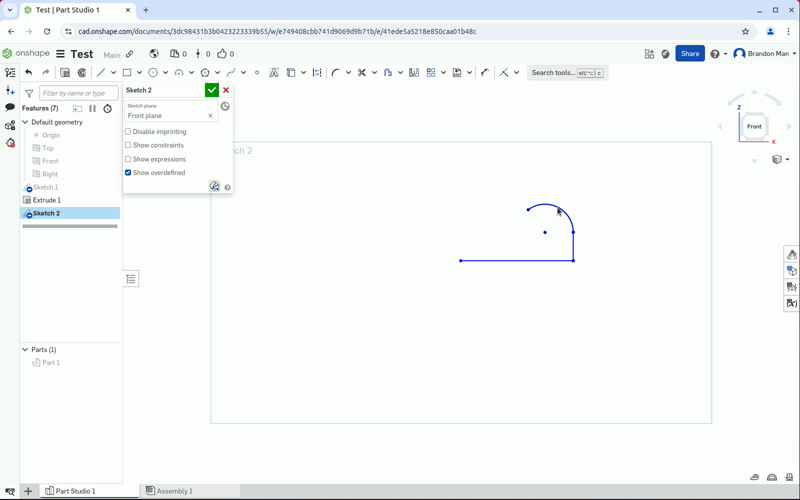
mouse_move(528, 209)
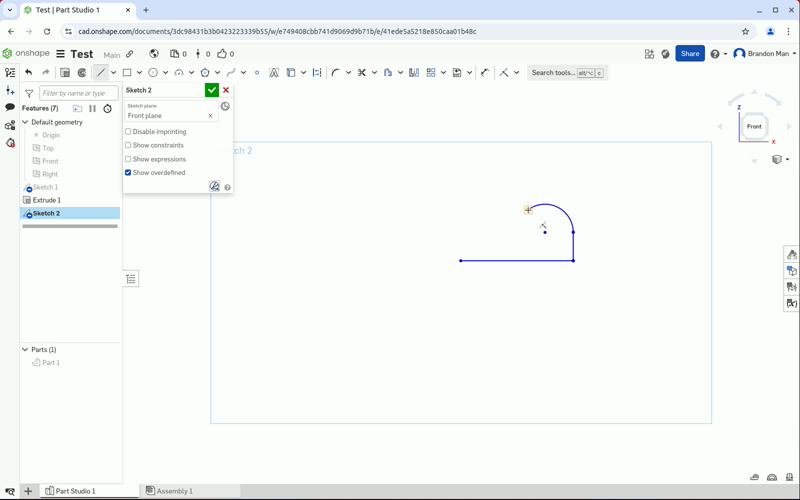
click(528, 209)
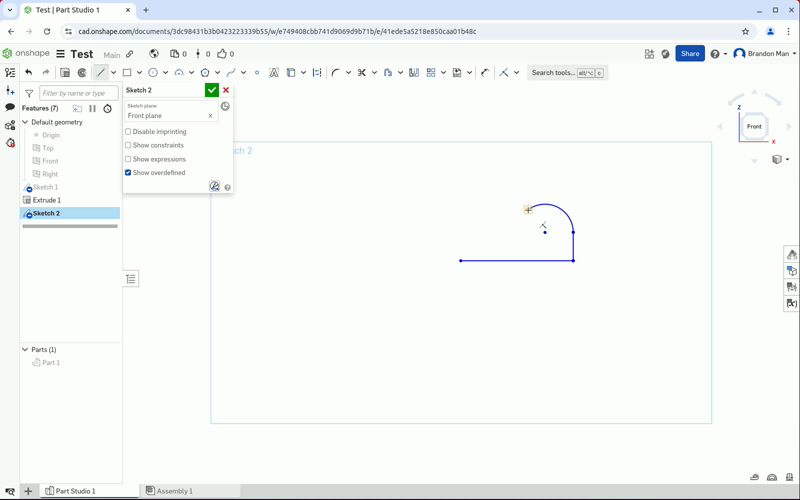
key_down(shift)
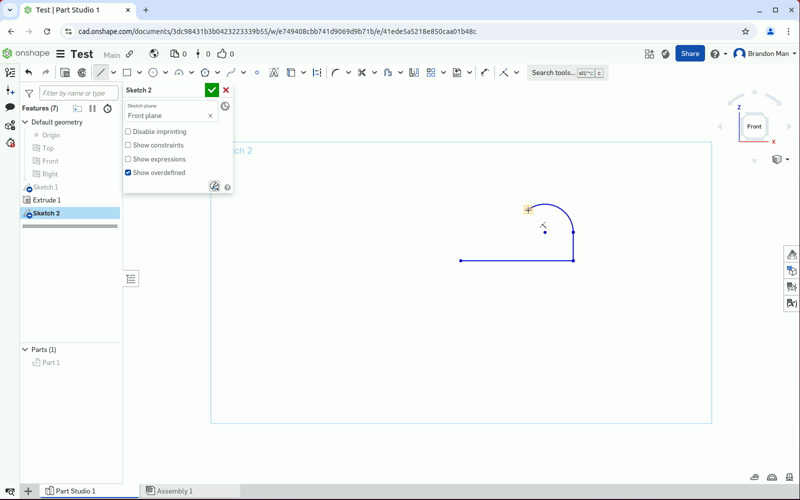
mouse_move(460, 260)
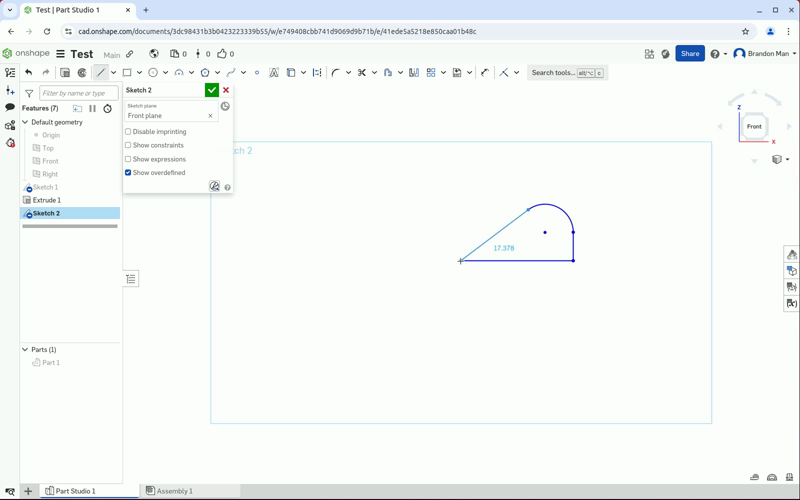
key_up(shift)
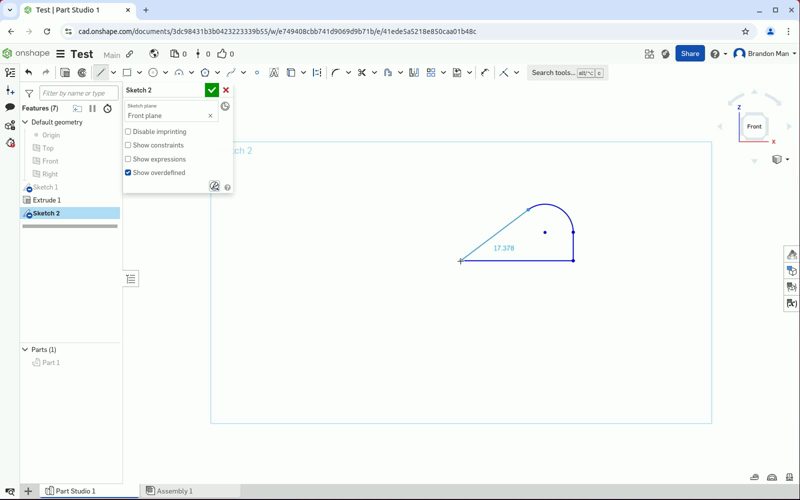
click(460, 260)
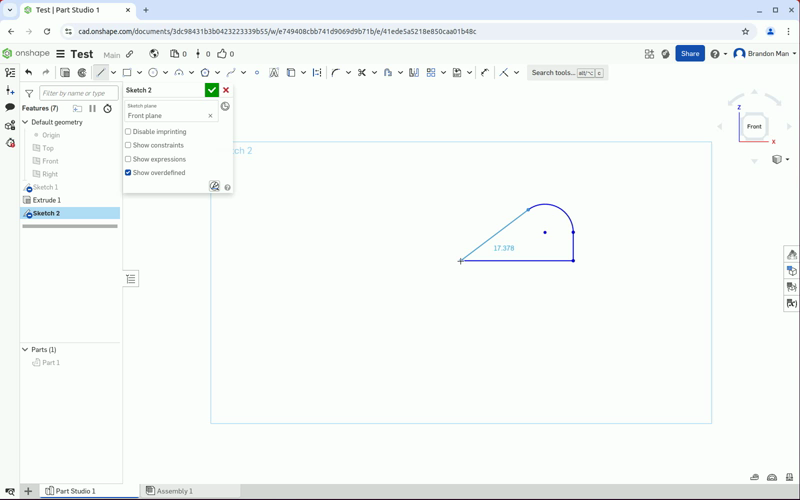
key(esc)
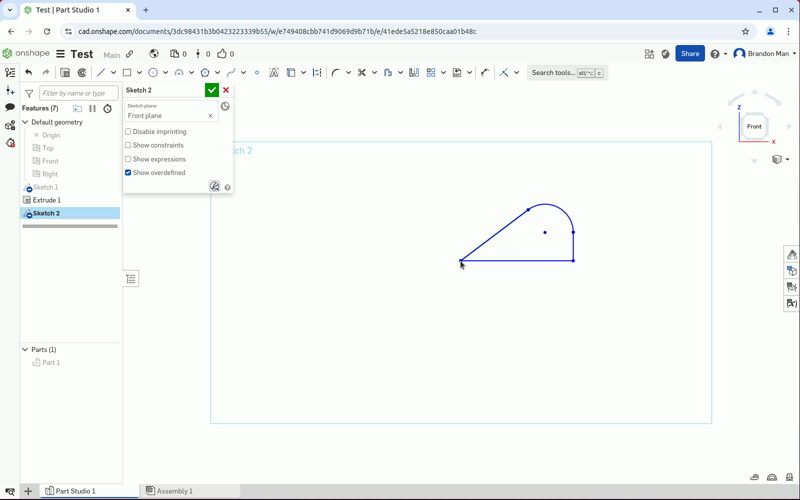
key(c)
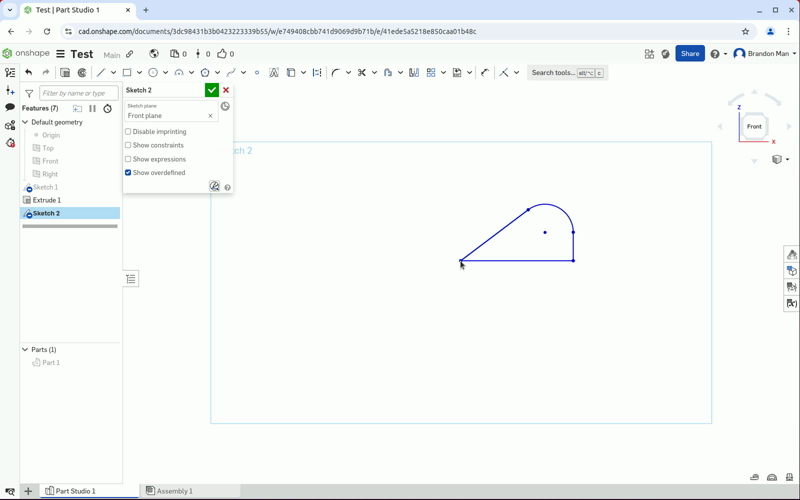
key_down(shift)
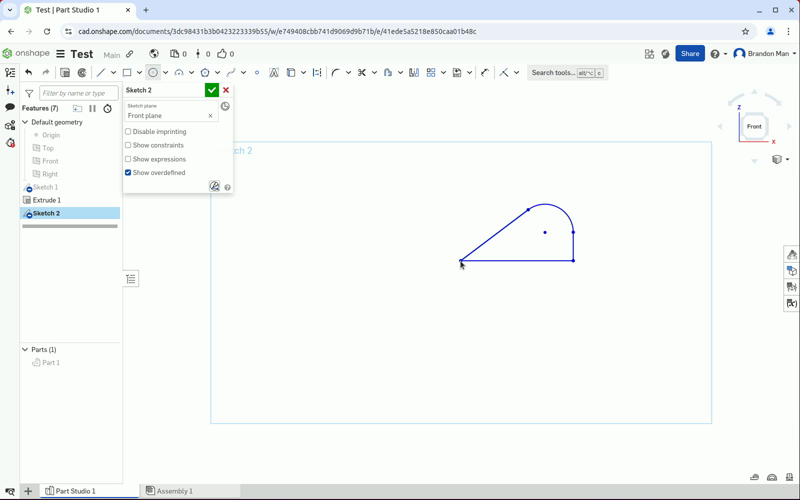
mouse_move(544, 232)
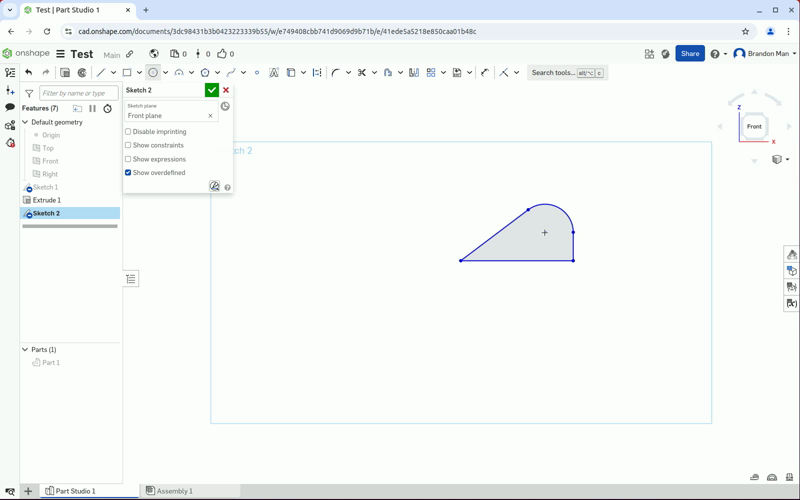
click(544, 232)
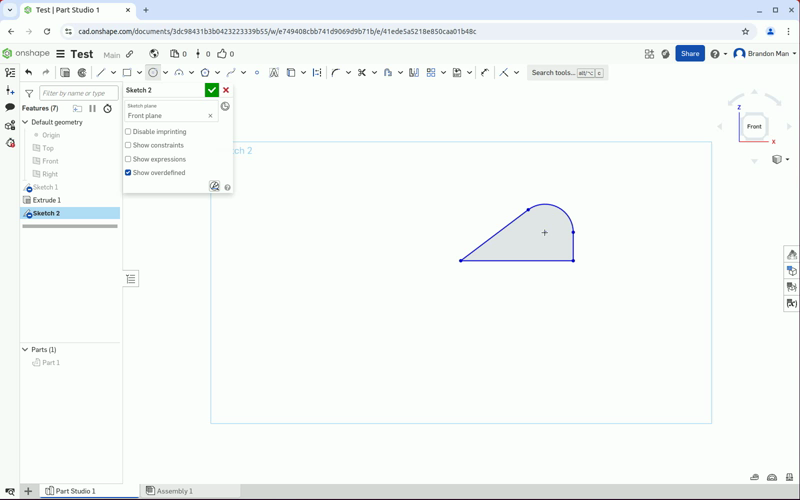
key_up(shift)
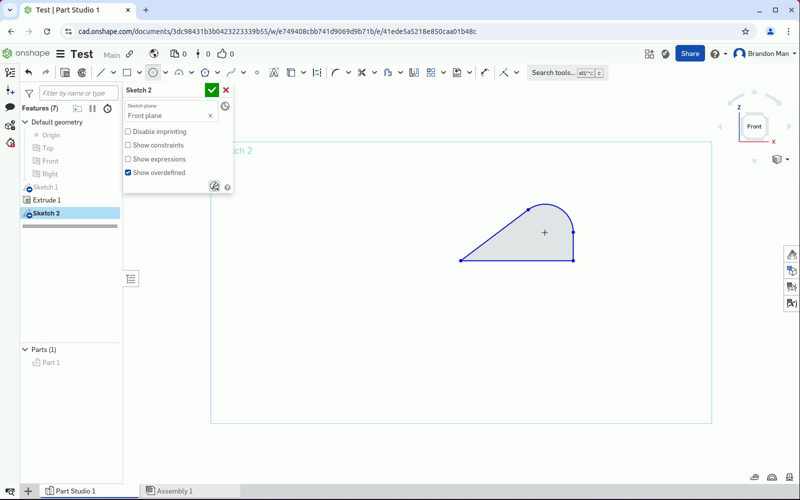
mouse_move(558, 232)
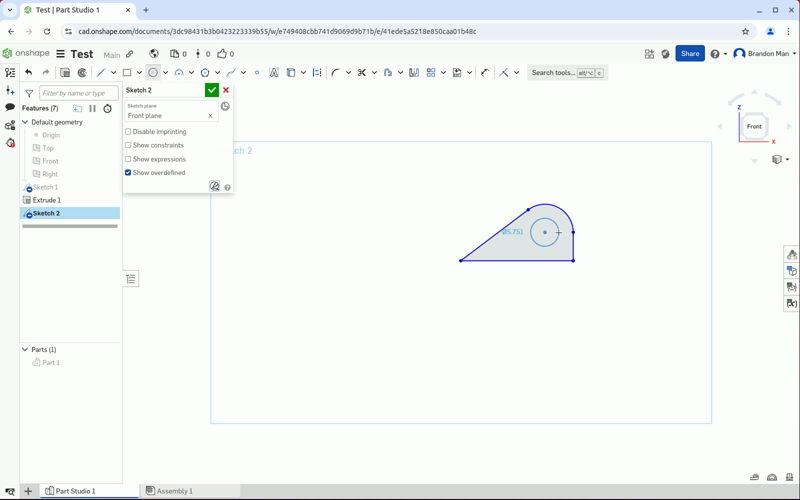
click(558, 232)
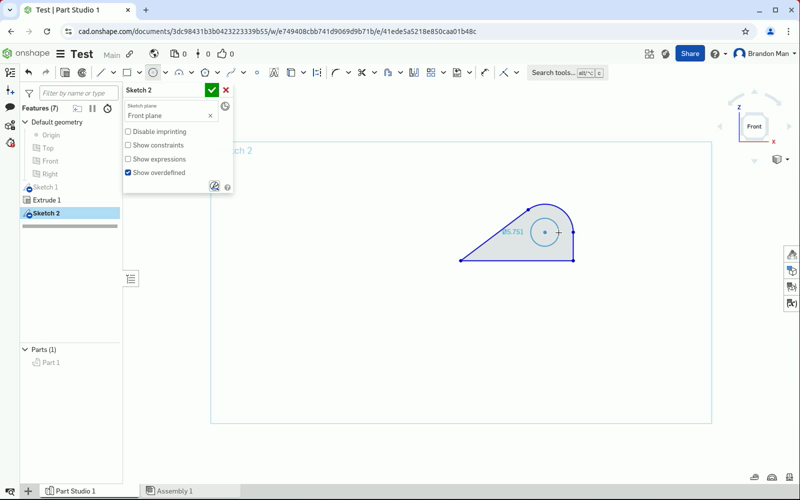
key(esc)
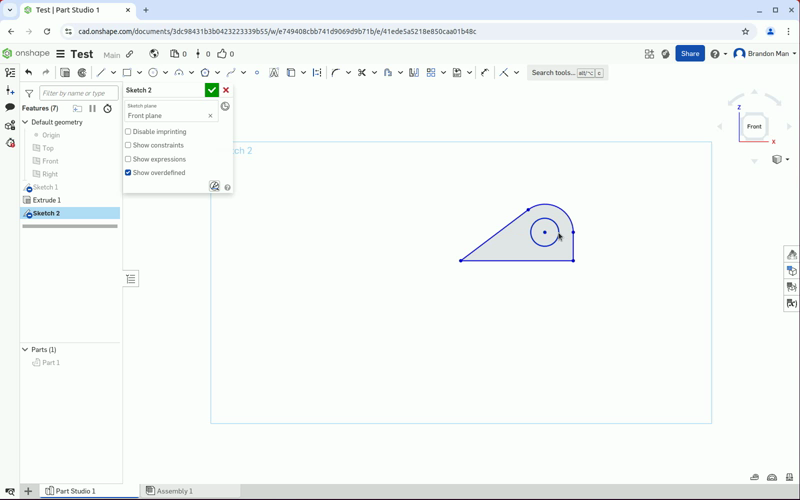
mouse_move(493, 255)
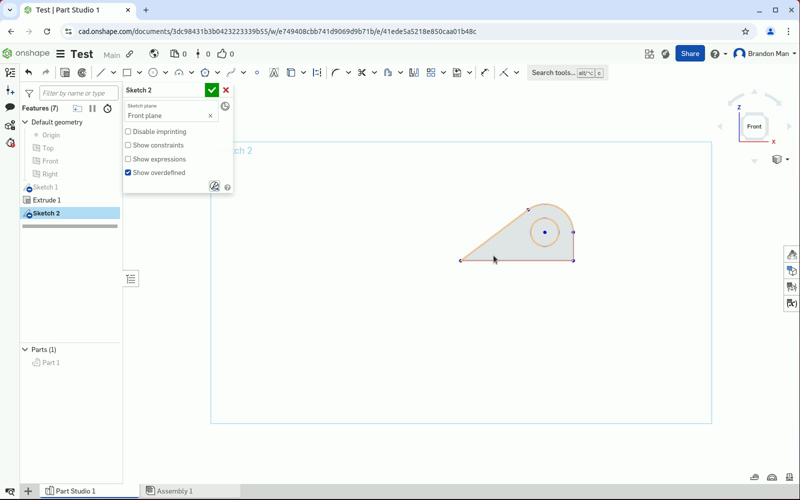
click(493, 255)
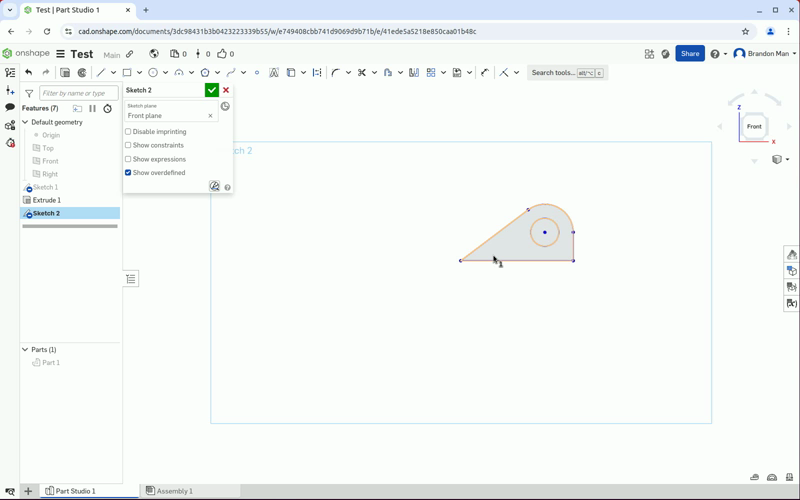
mouse_move(73, 352)
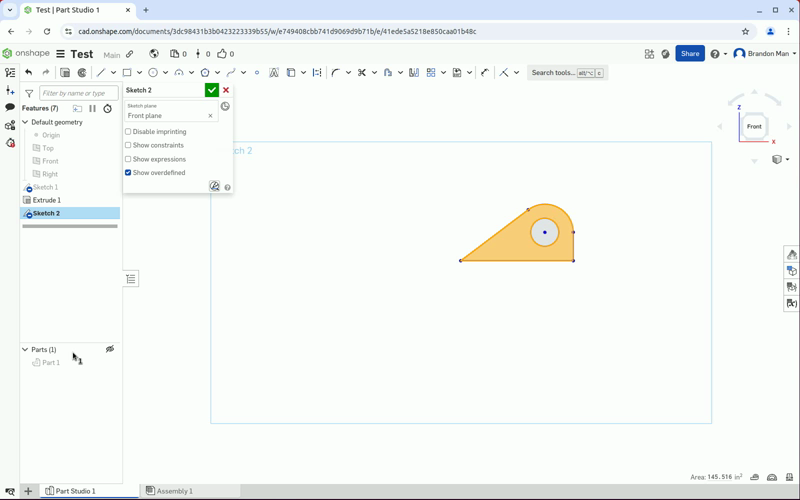
key(shift+y)
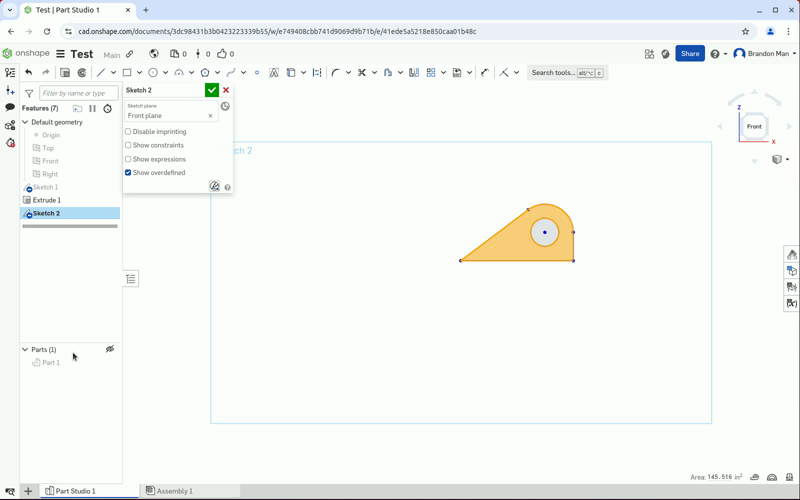
key(shift+e)
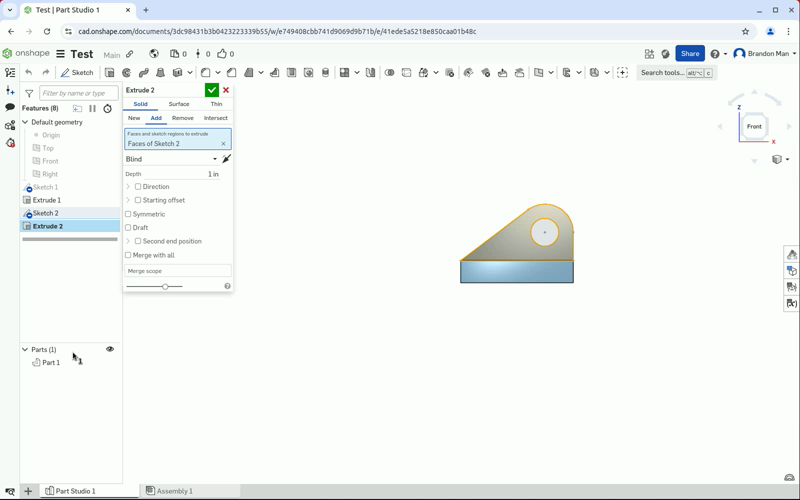
mouse_move(143, 106)
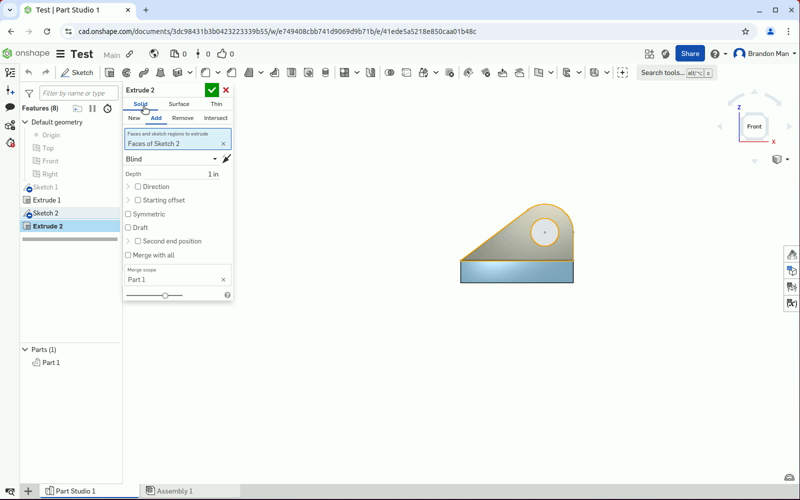
click(143, 106)
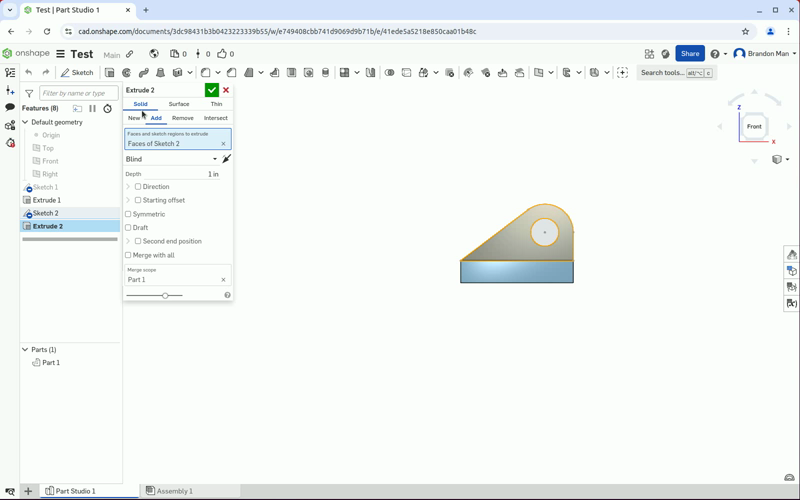
mouse_move(137, 120)
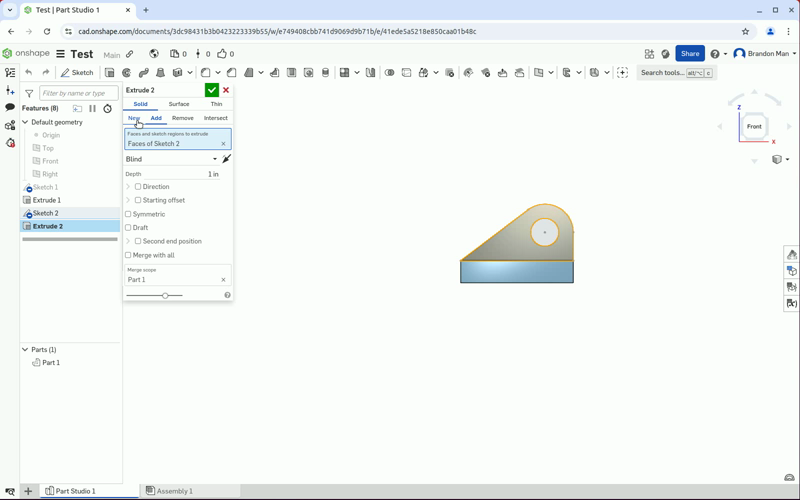
click(137, 120)
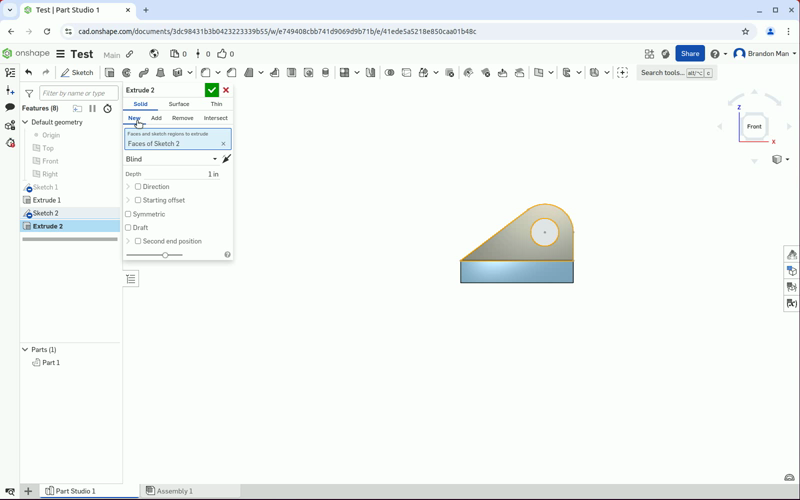
key(tab, 4)
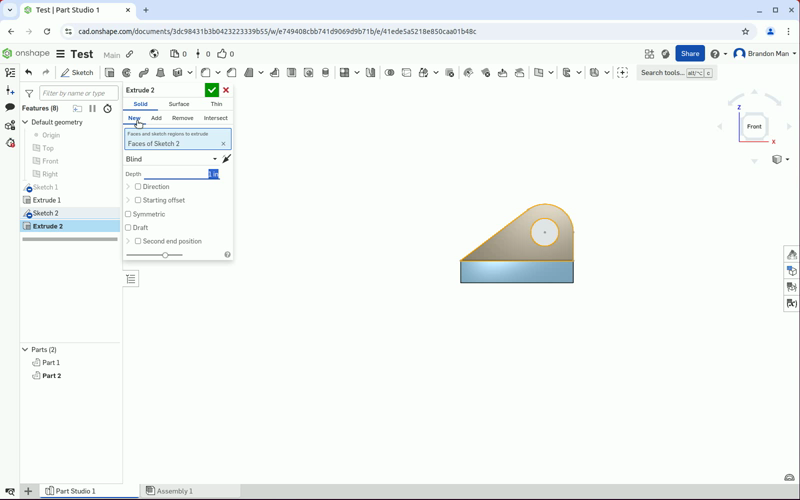
text(3.851)
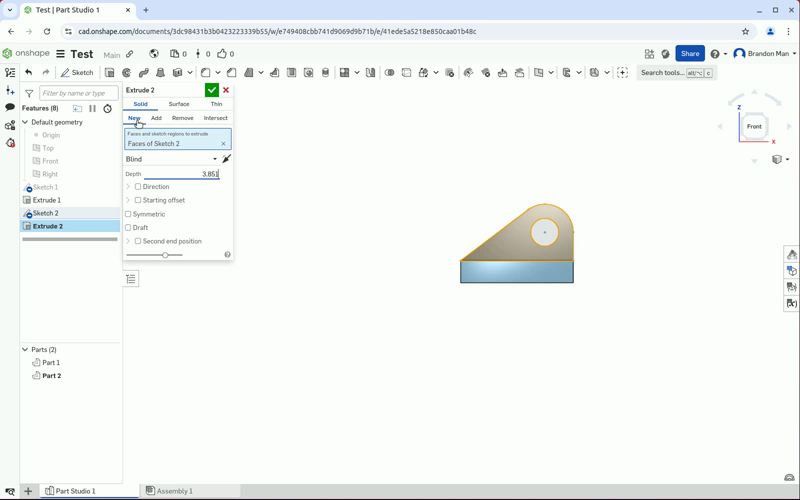
key(enter)
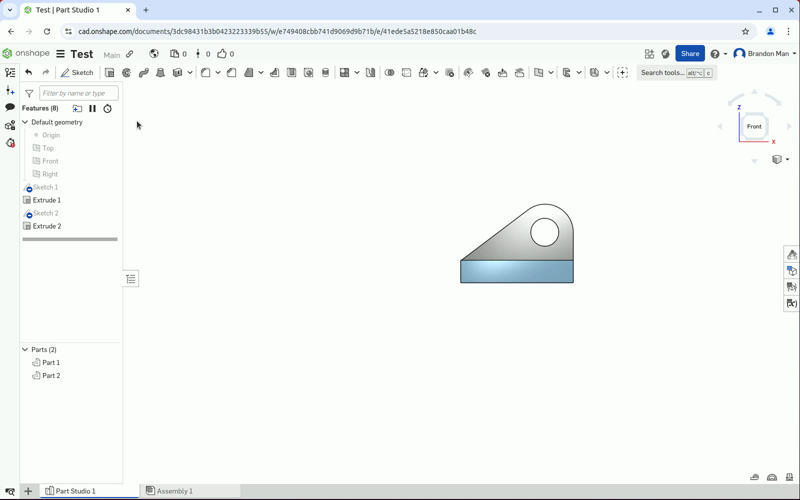
key(shift+h)
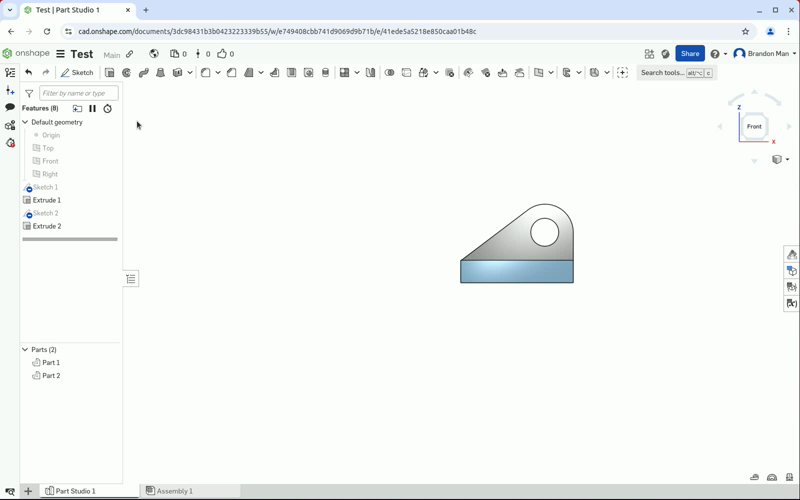
key(shift+h)
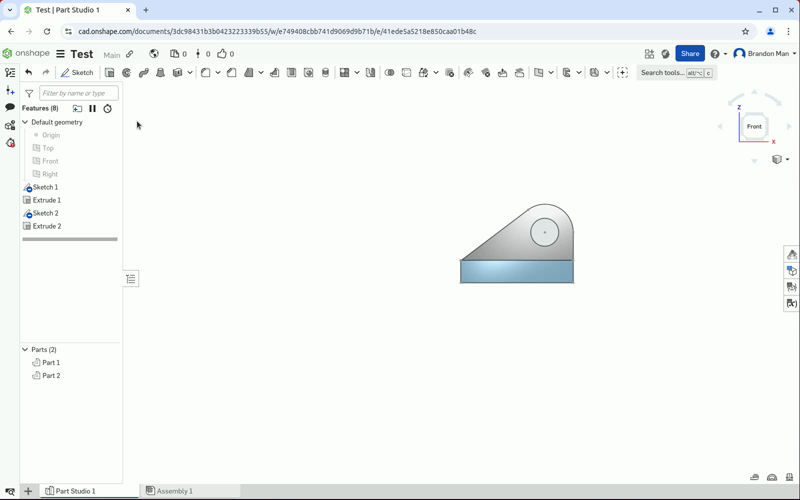
key(shift+7)
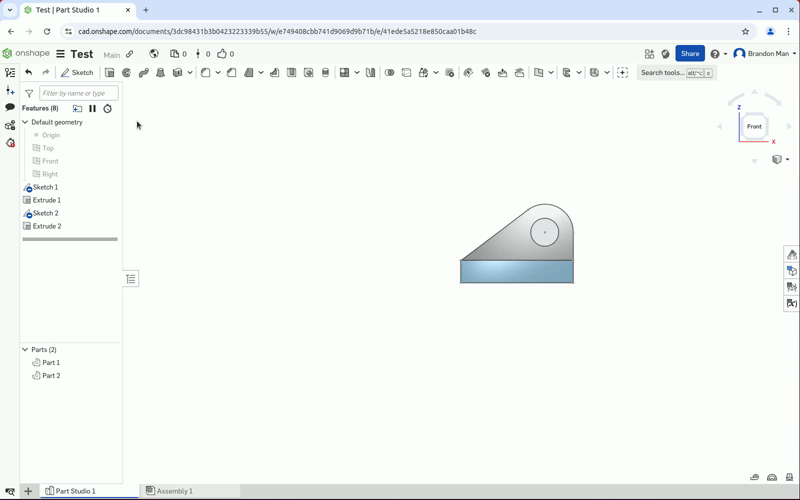
key(left, 2)
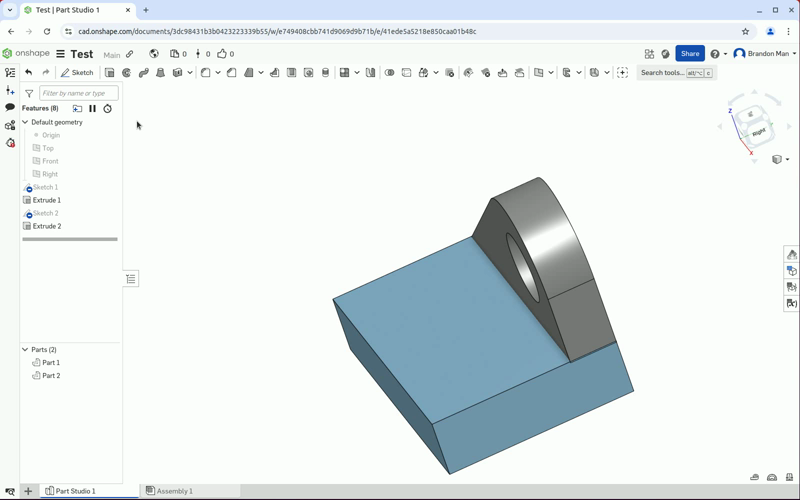
key(down, 2)
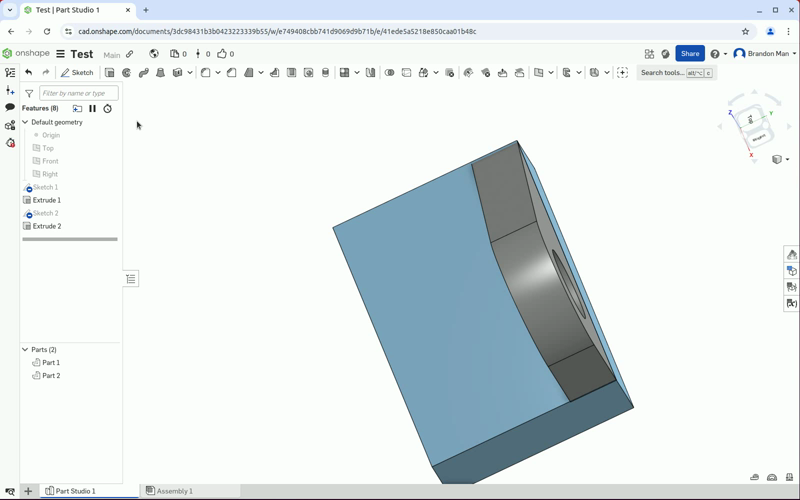
key(up, 2)
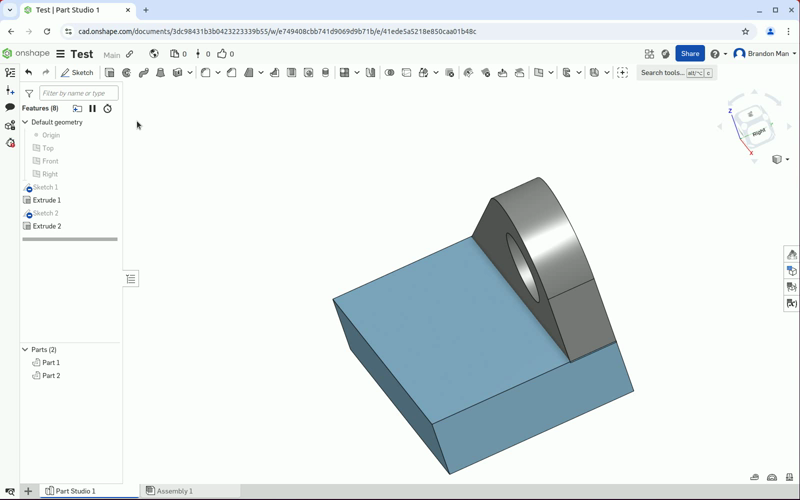
key(right, 2)
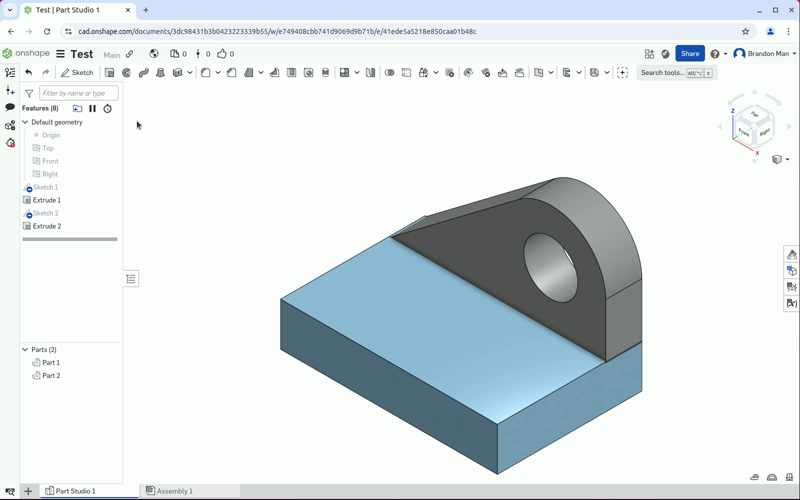
mouse_move(73, 189)
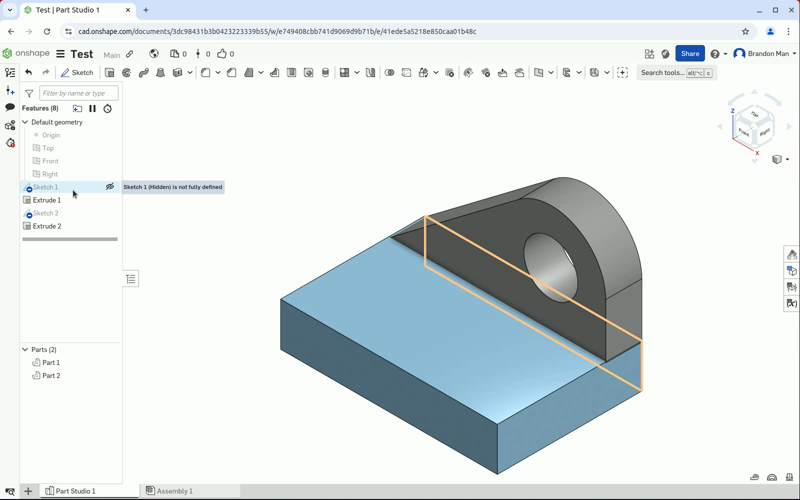
click(73, 189)